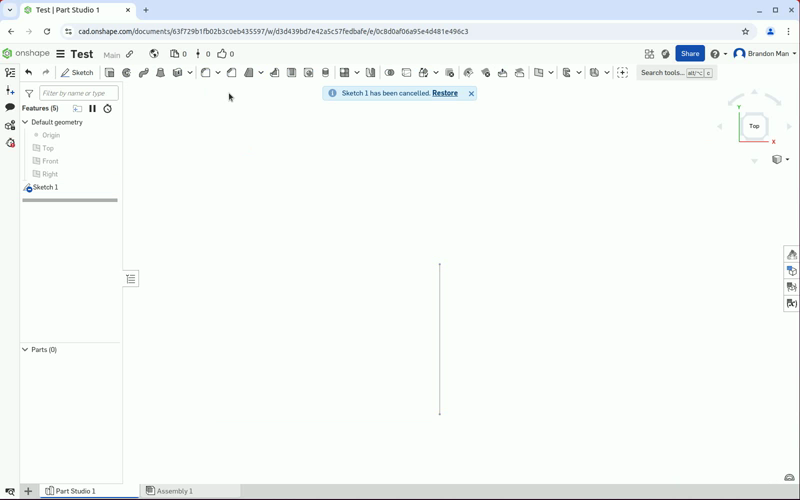
key(shift+h)
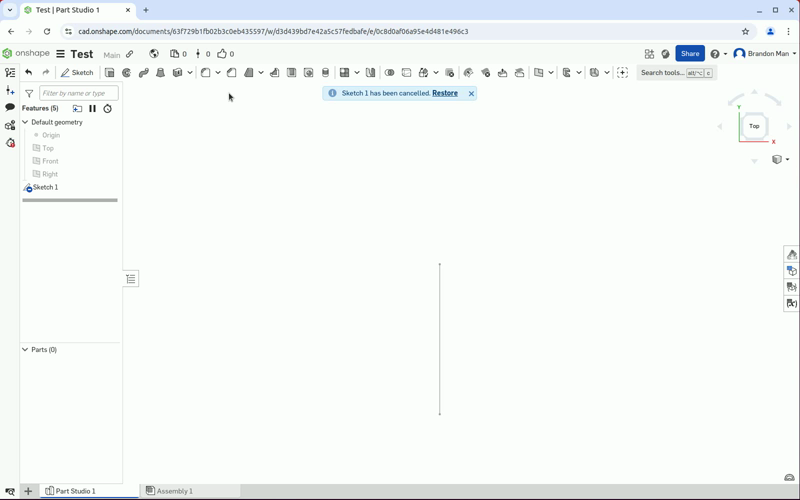
key(shift+s)
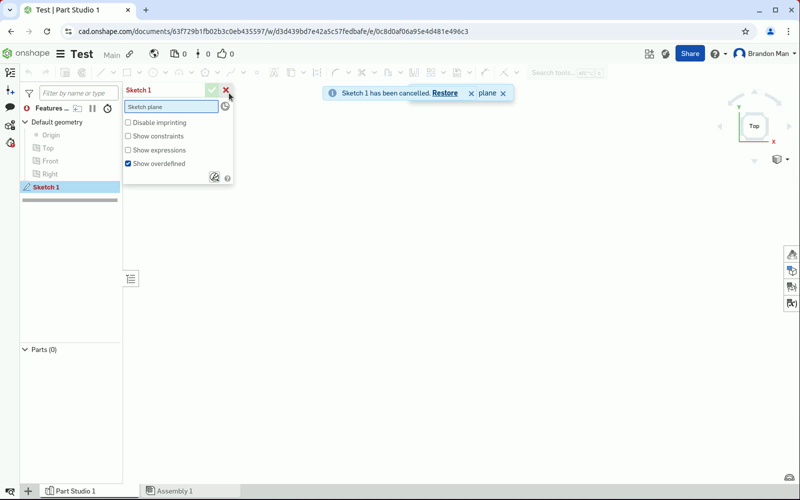
mouse_move(73, 150)
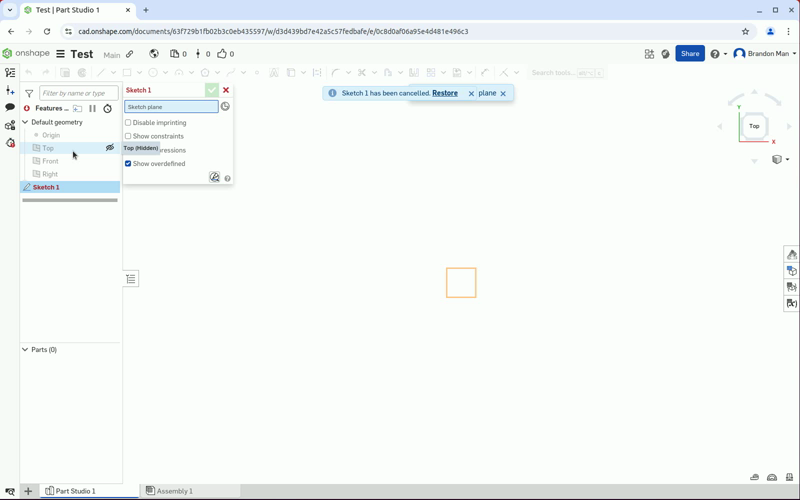
click(73, 150)
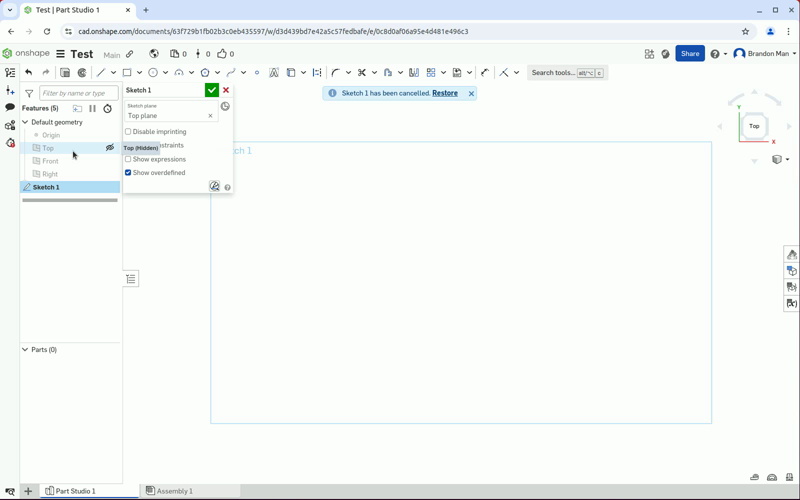
mouse_move(73, 352)
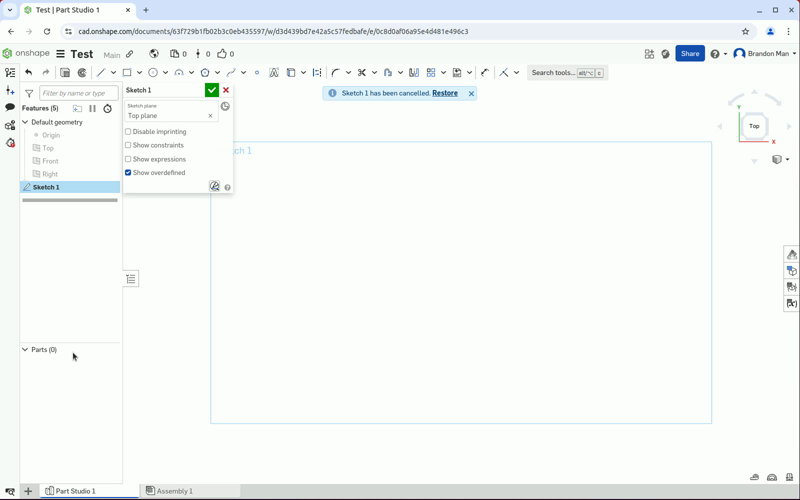
key(y)
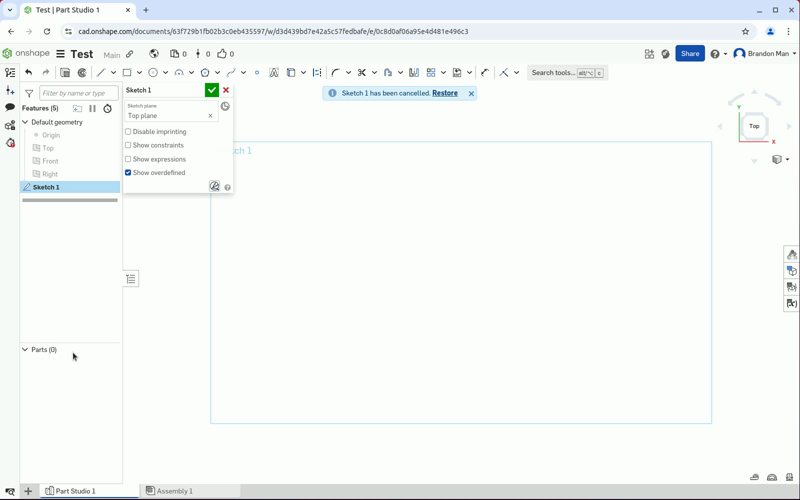
key(l)
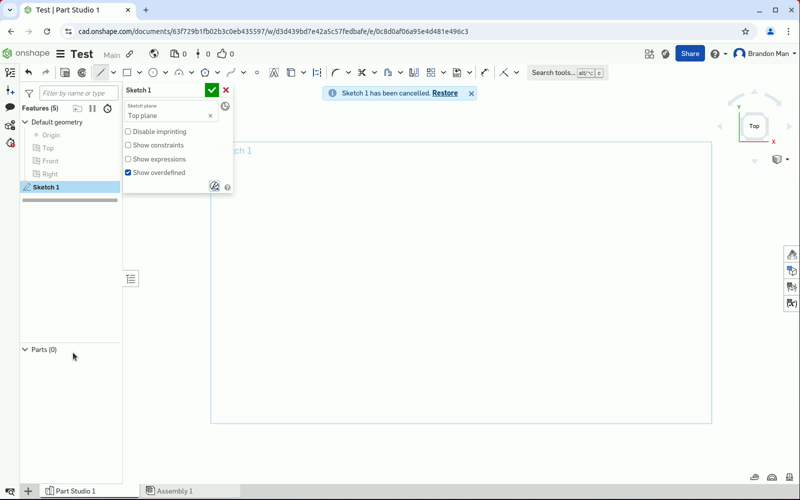
key_down(shift)
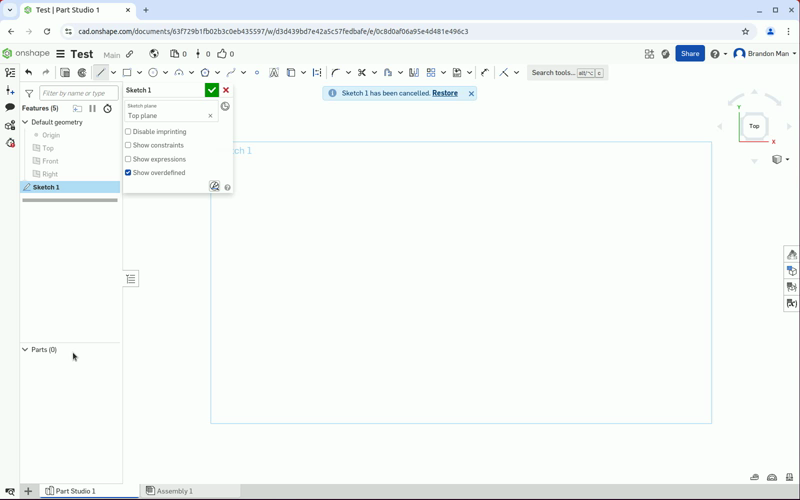
mouse_move(388, 395)
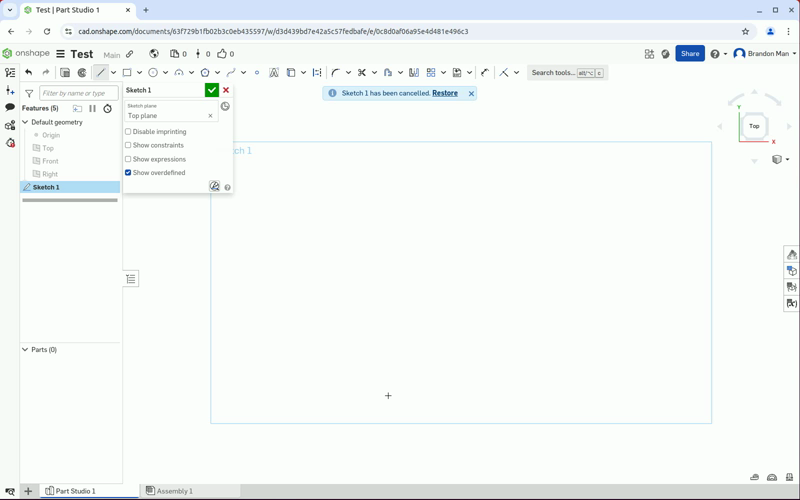
click(388, 395)
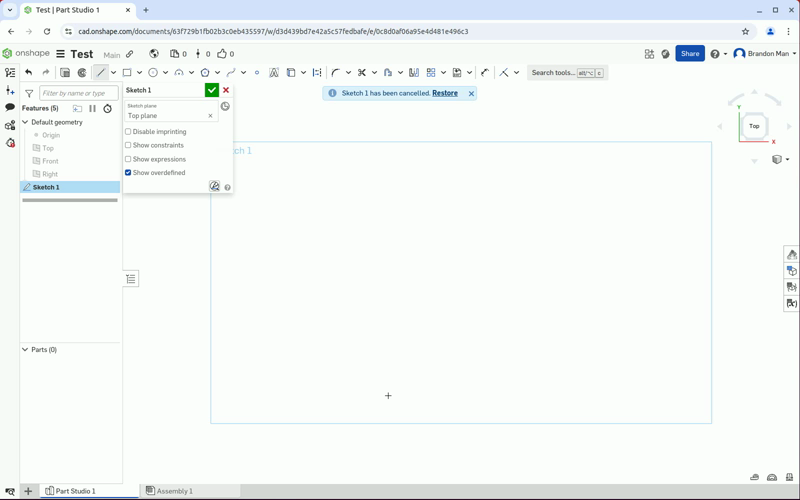
key_up(shift)
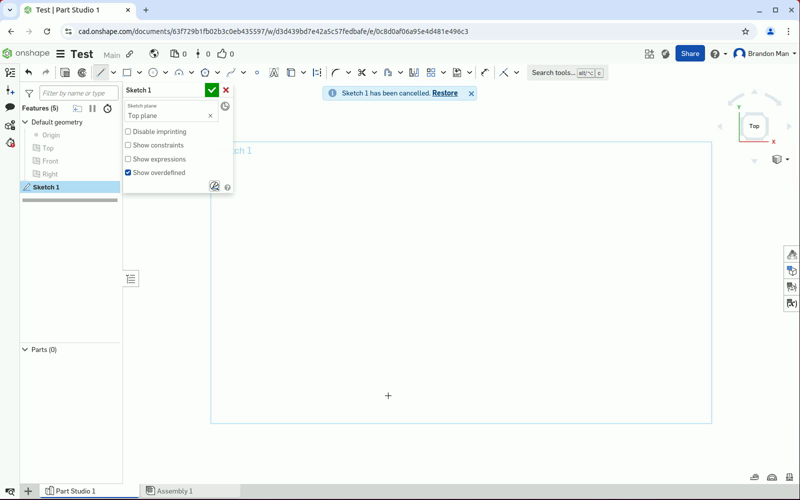
key_down(shift)
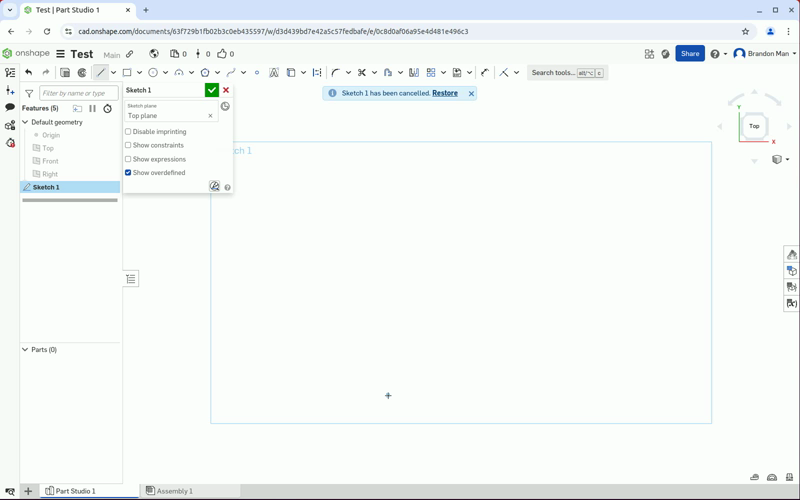
mouse_move(531, 395)
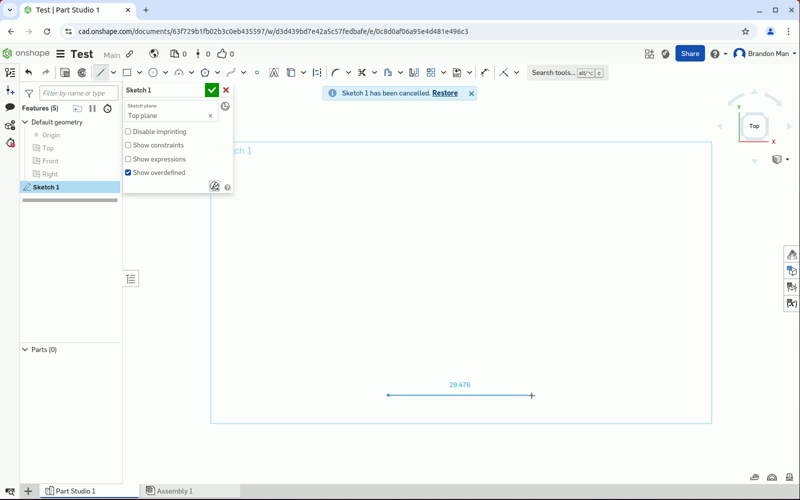
click(531, 395)
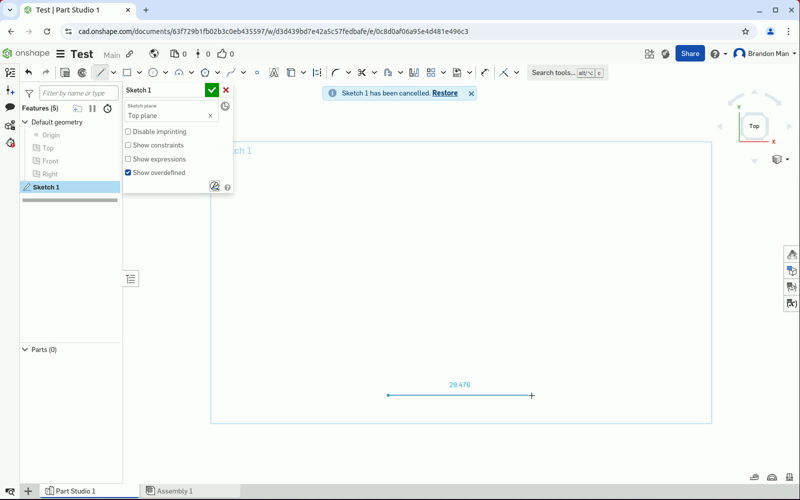
key_up(shift)
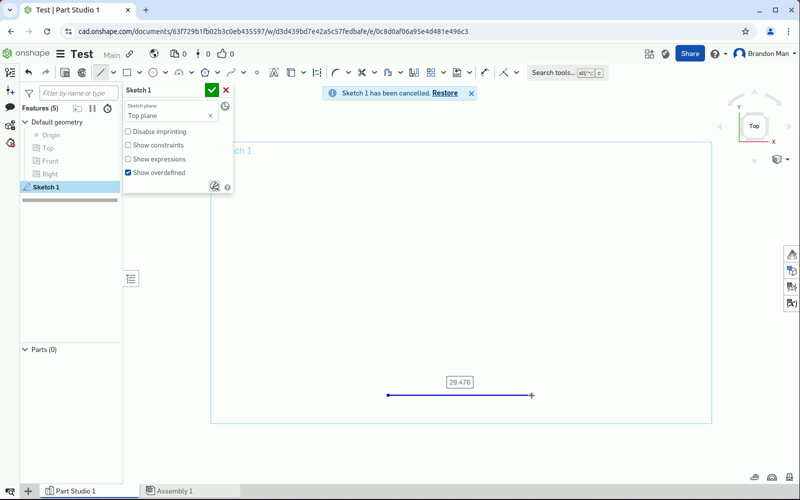
key_down(shift)
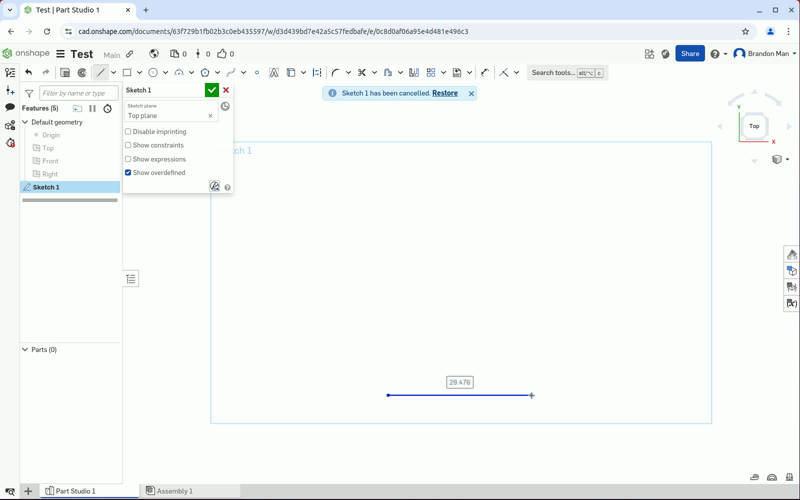
mouse_move(531, 171)
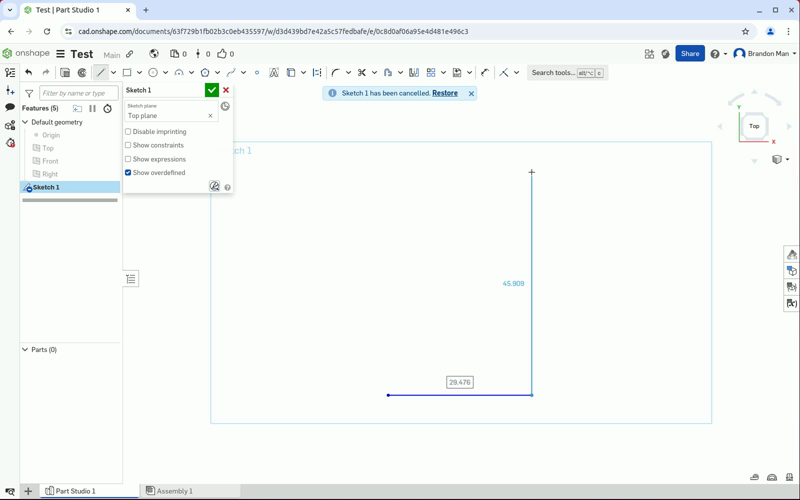
click(531, 171)
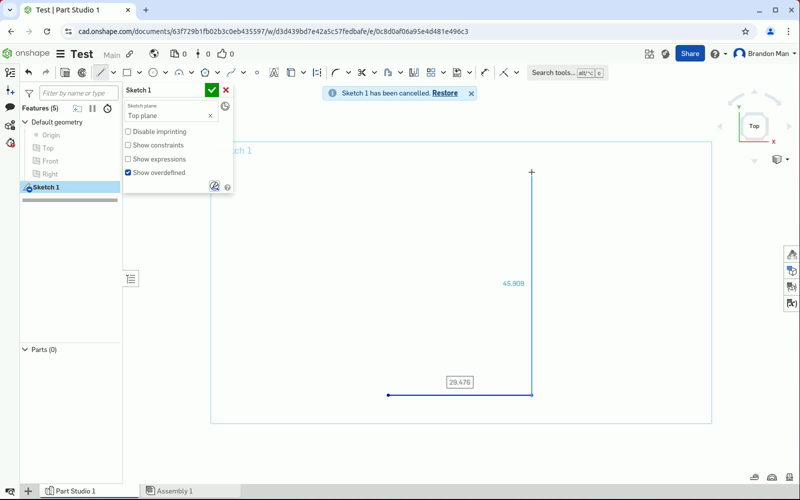
key_up(shift)
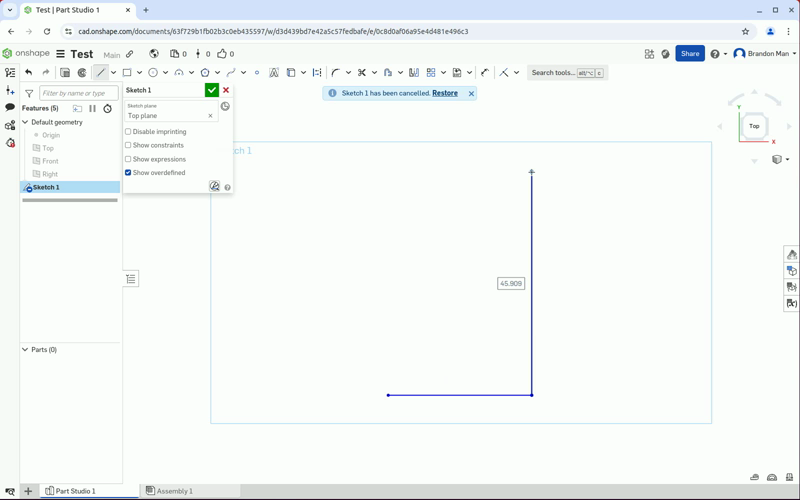
key_down(shift)
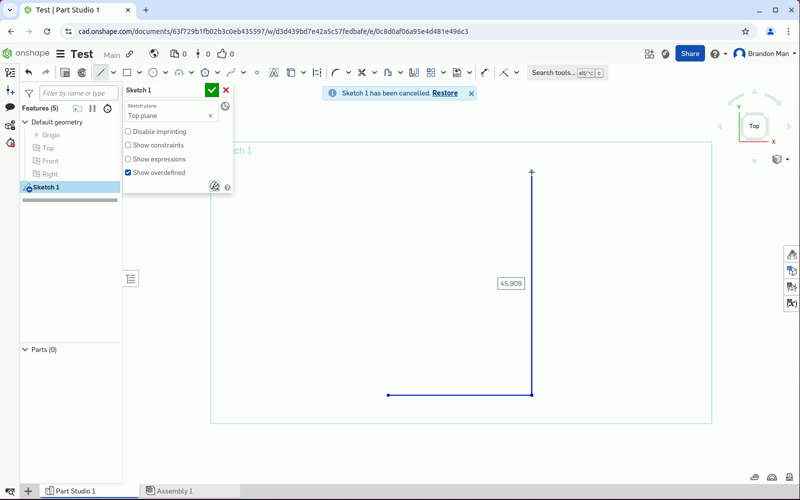
mouse_move(388, 171)
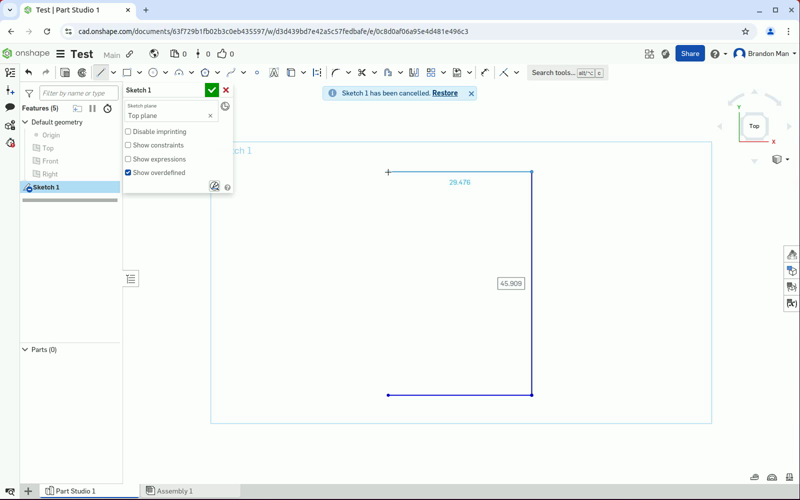
click(388, 171)
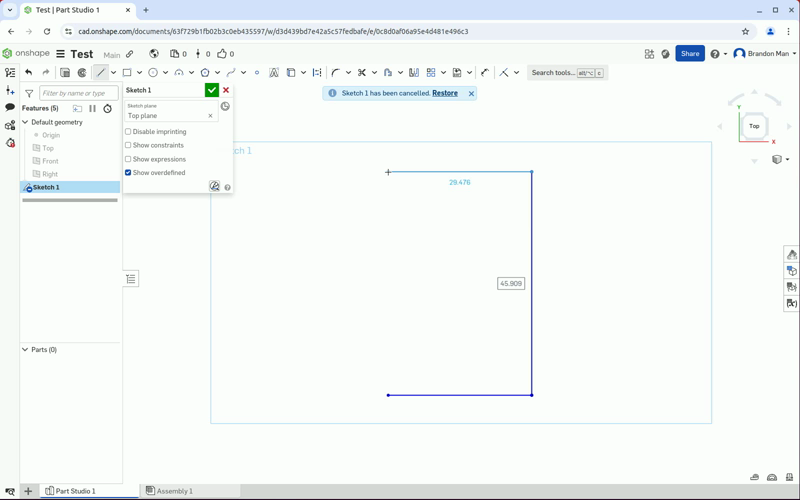
key_up(shift)
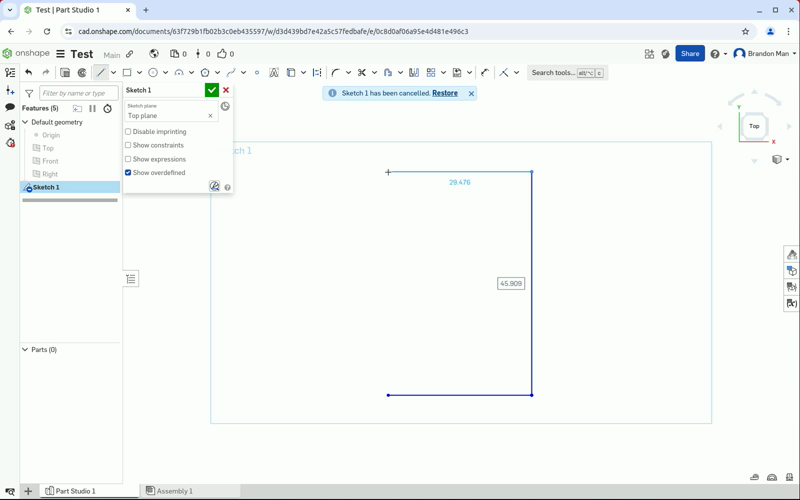
key_down(shift)
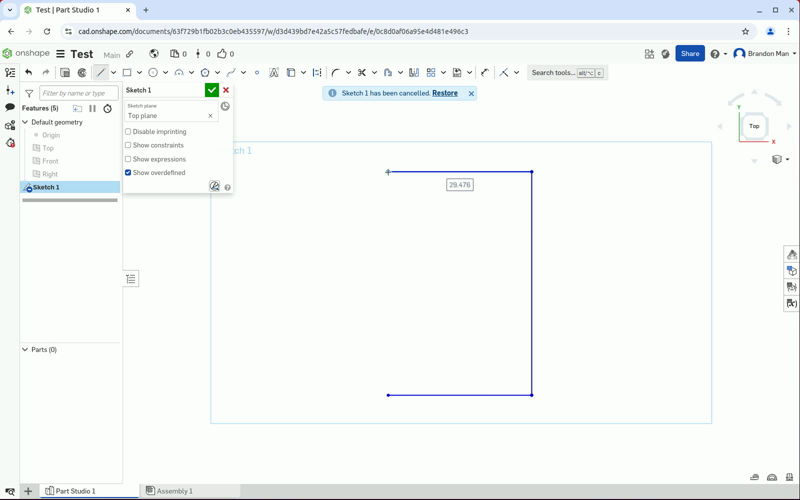
mouse_move(388, 395)
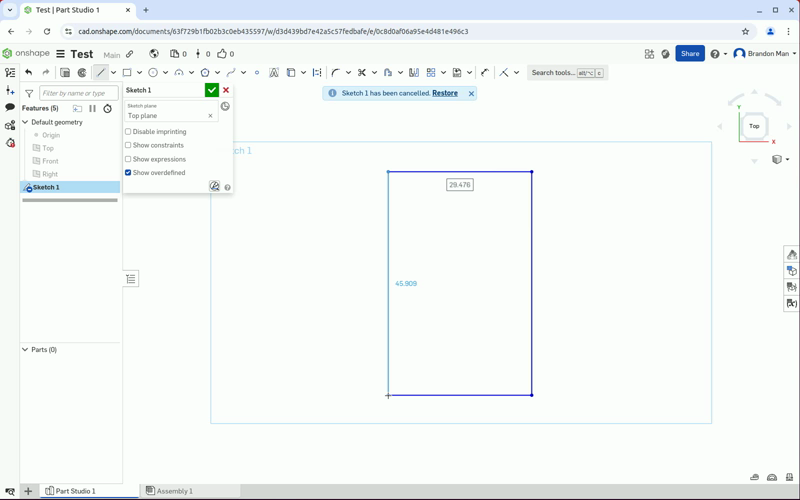
key_up(shift)
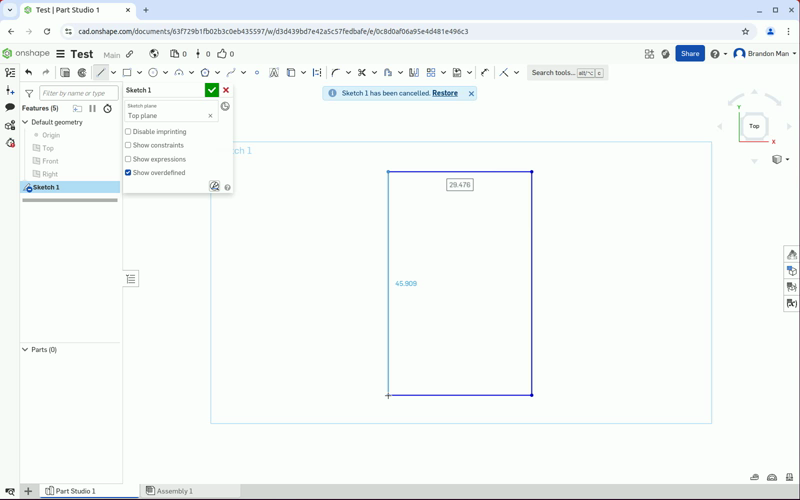
click(388, 395)
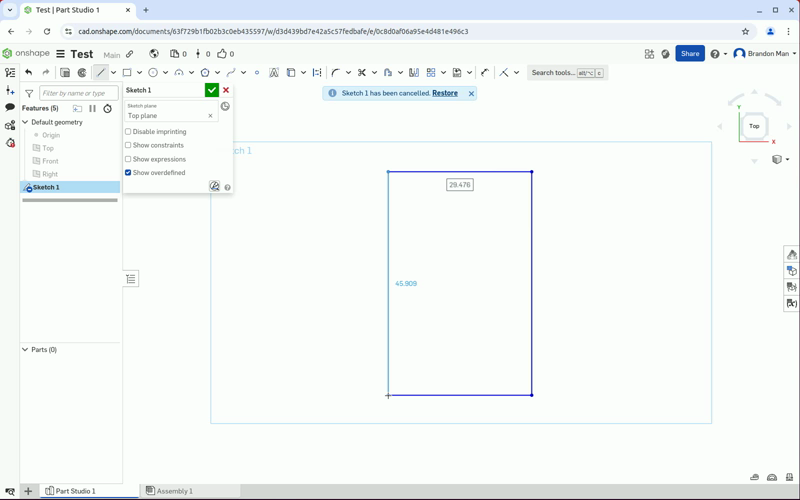
key(esc)
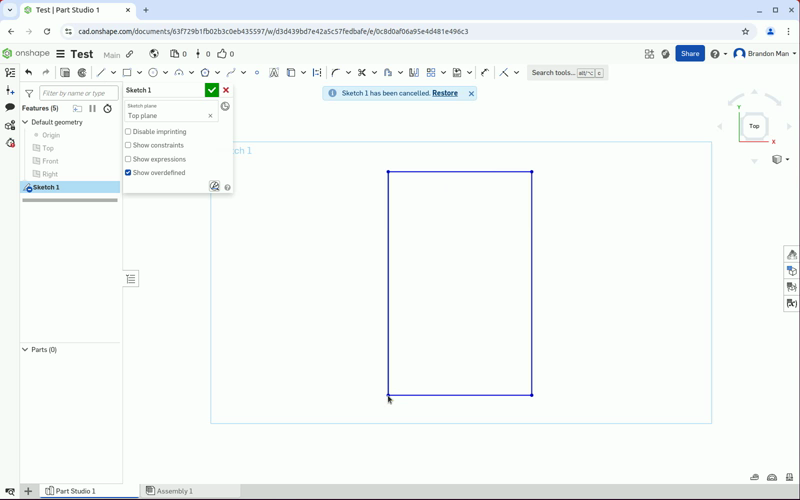
key(l)
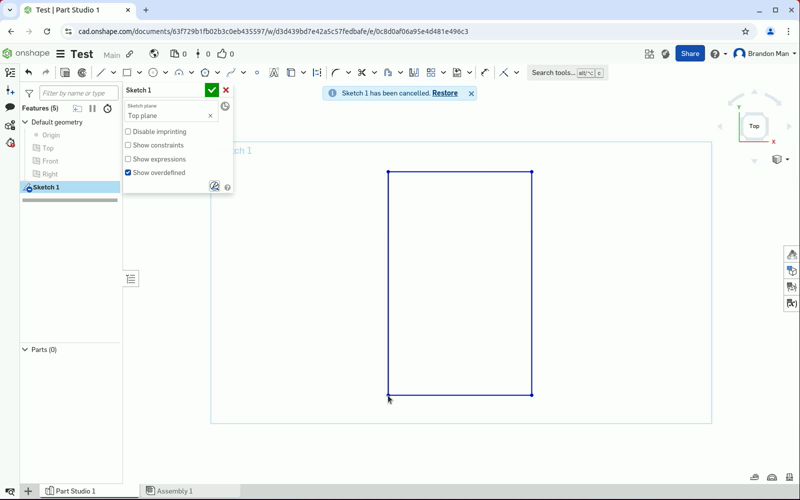
key_down(shift)
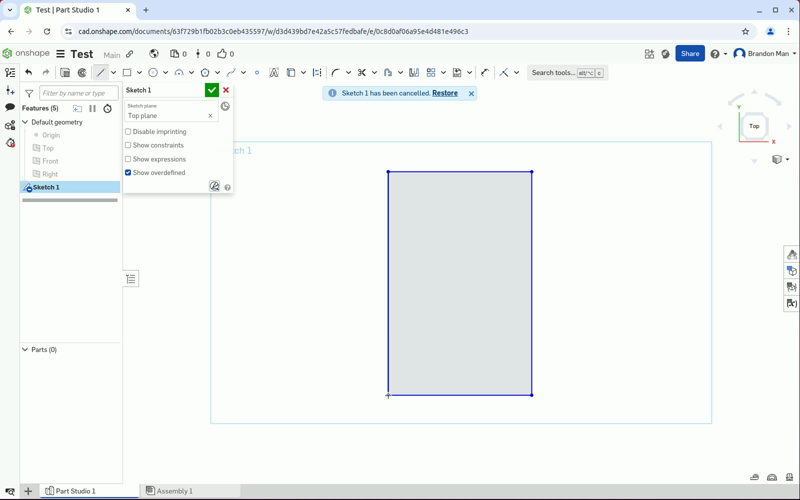
mouse_move(395, 388)
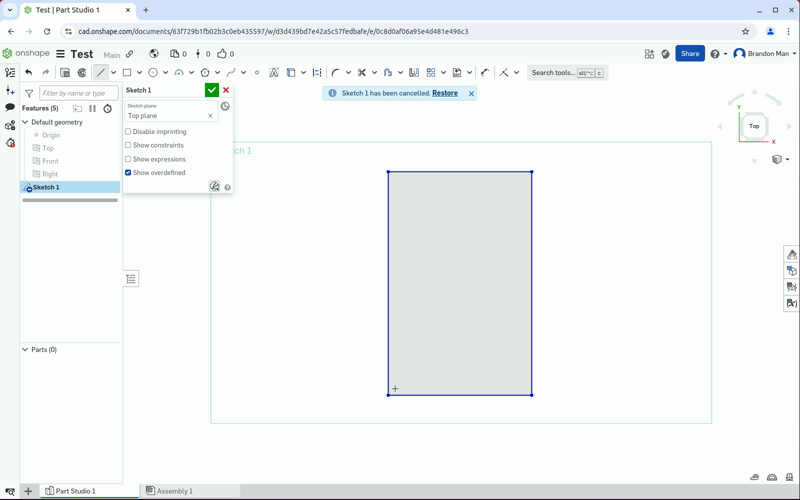
click(395, 388)
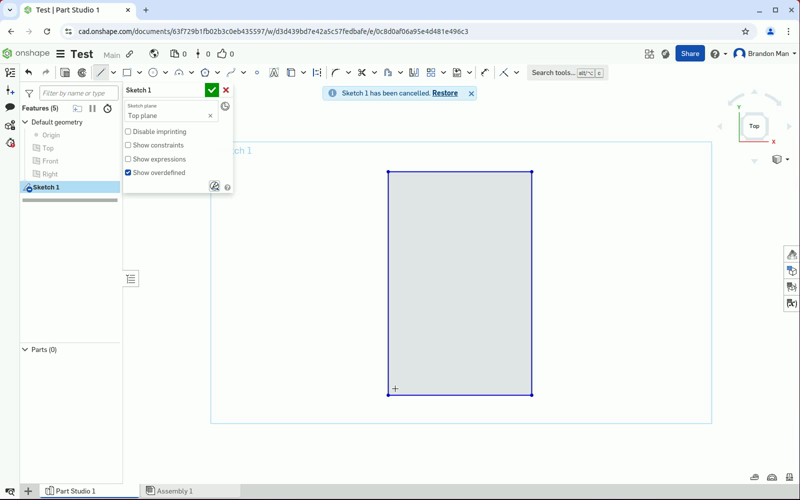
key_up(shift)
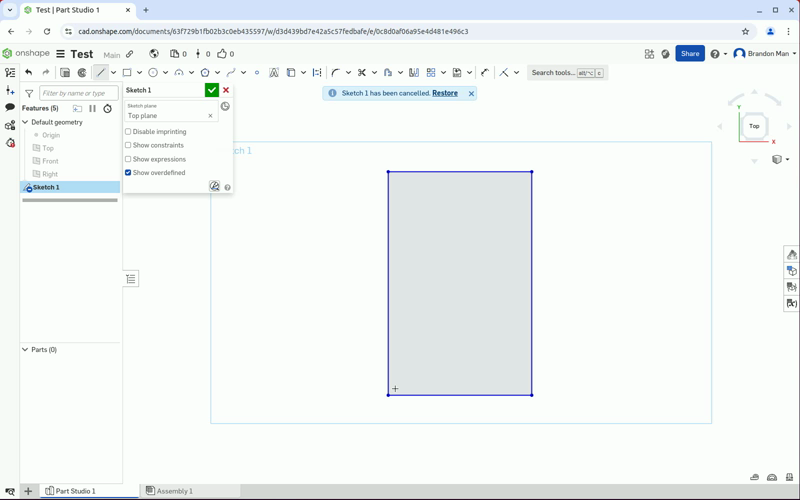
key_down(shift)
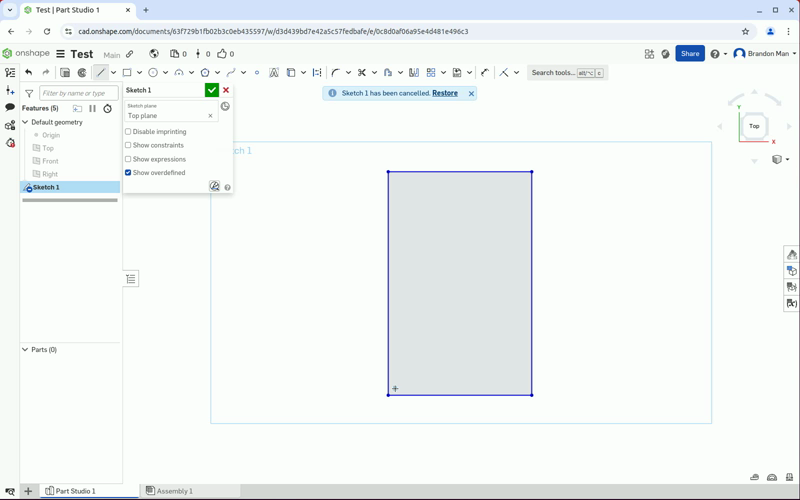
mouse_move(527, 388)
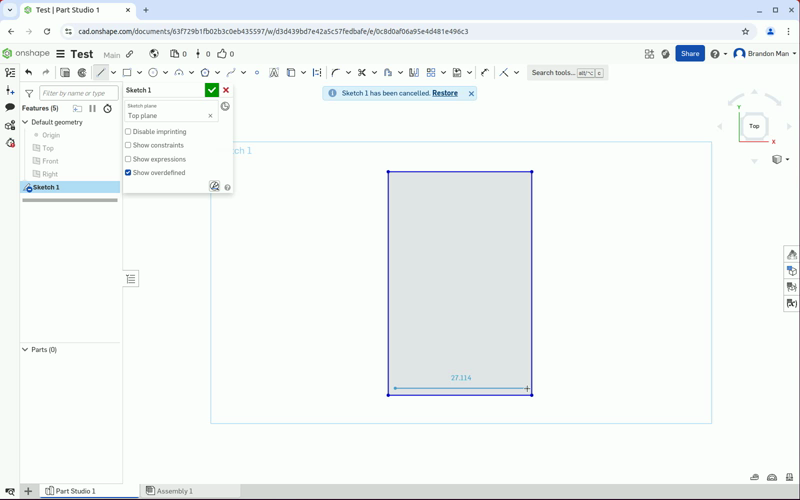
click(527, 388)
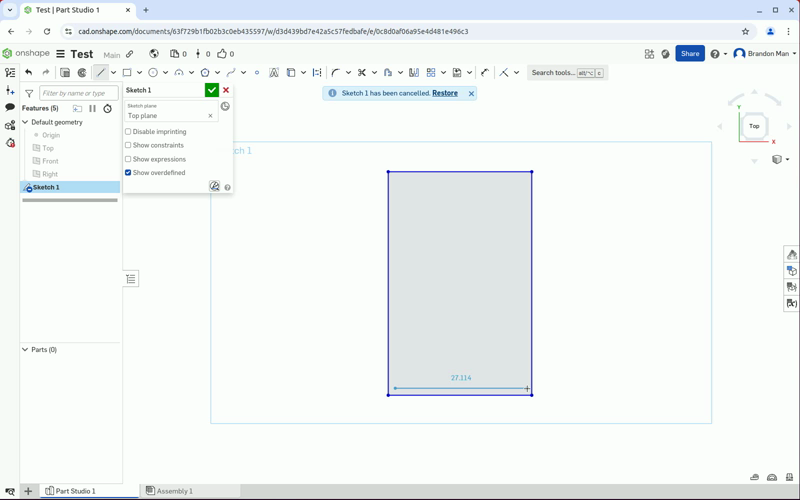
key_up(shift)
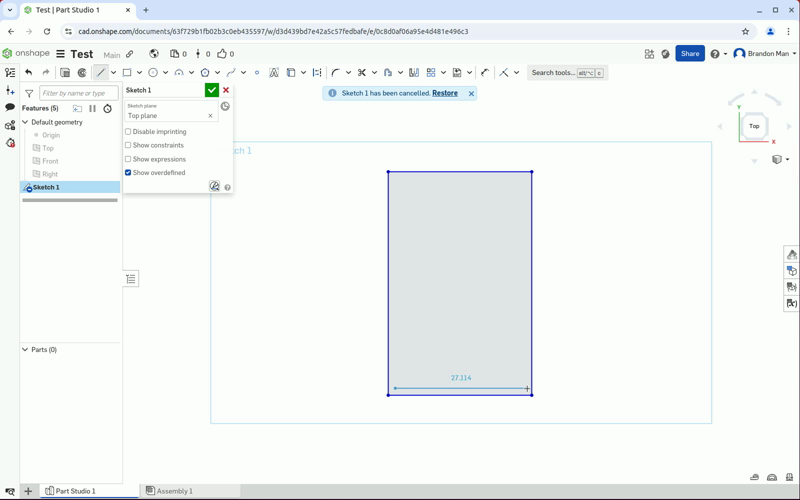
key_down(shift)
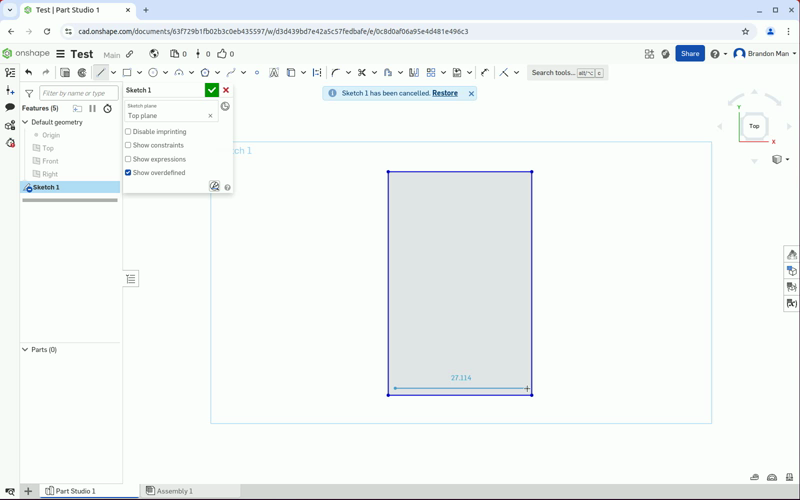
mouse_move(527, 178)
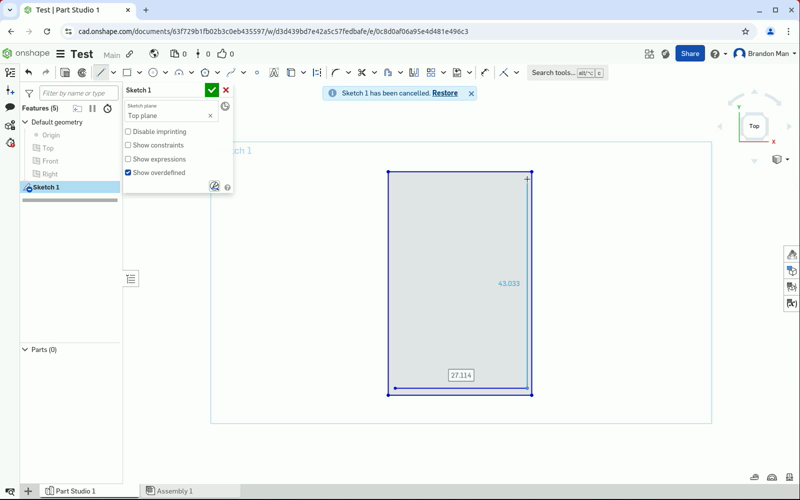
click(527, 178)
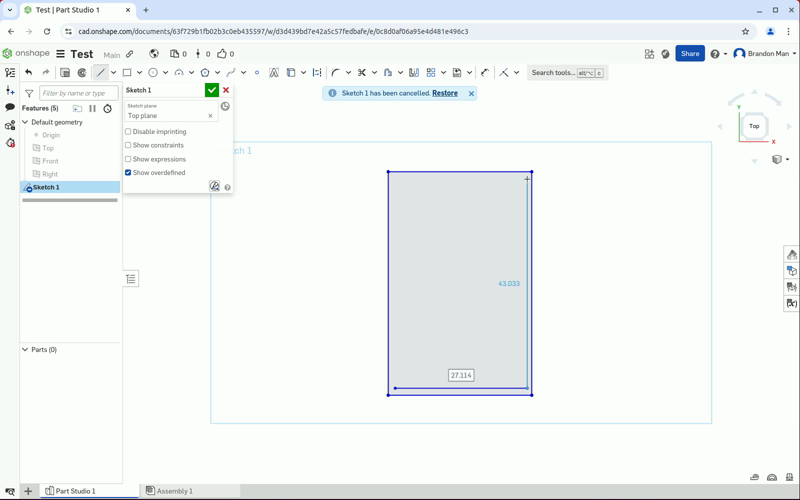
key_up(shift)
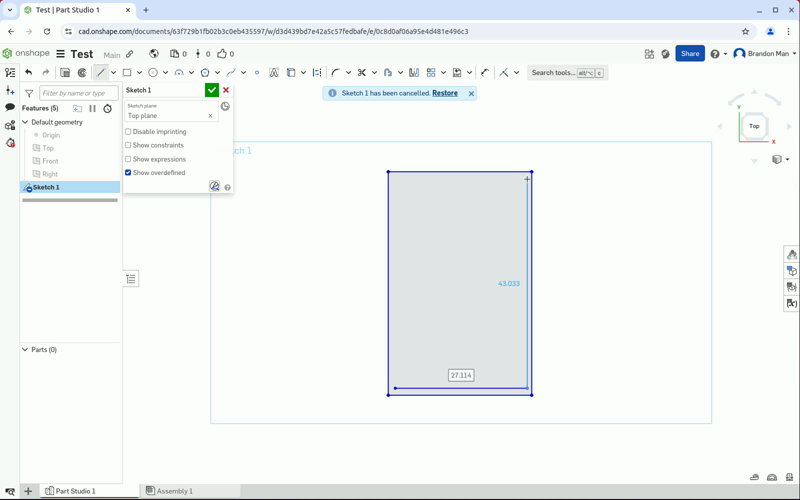
key_down(shift)
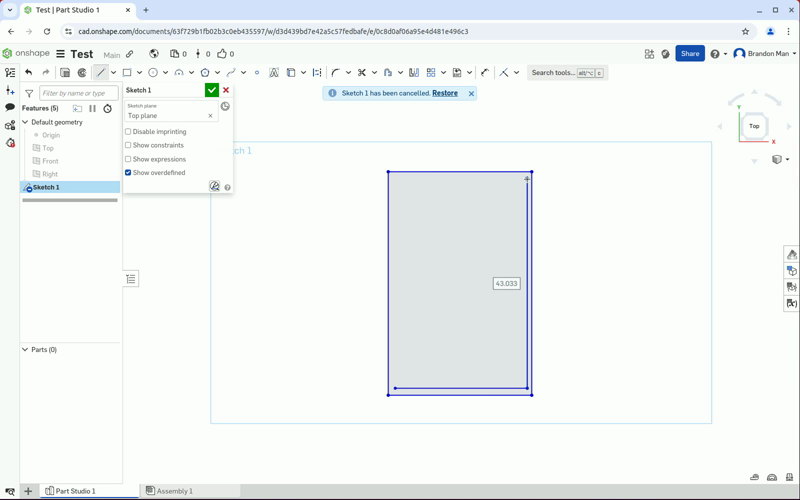
mouse_move(395, 178)
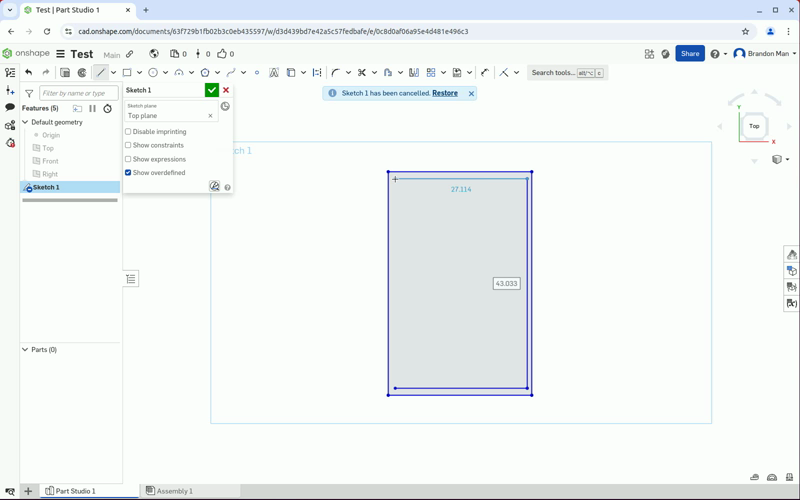
click(395, 178)
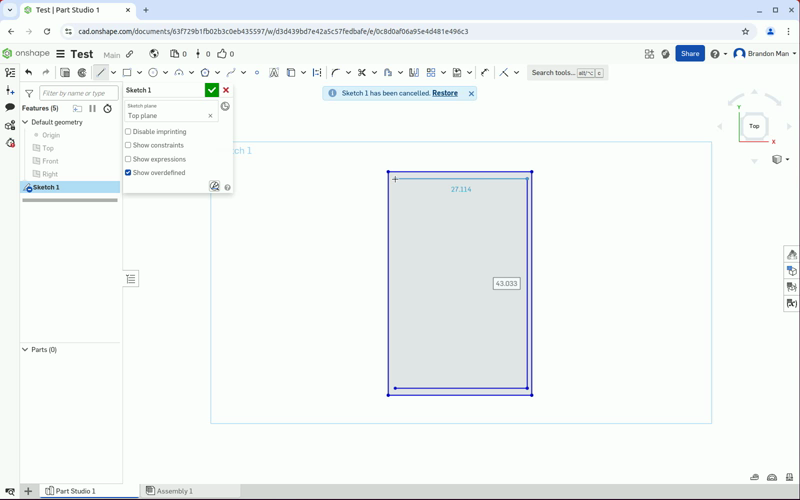
key_up(shift)
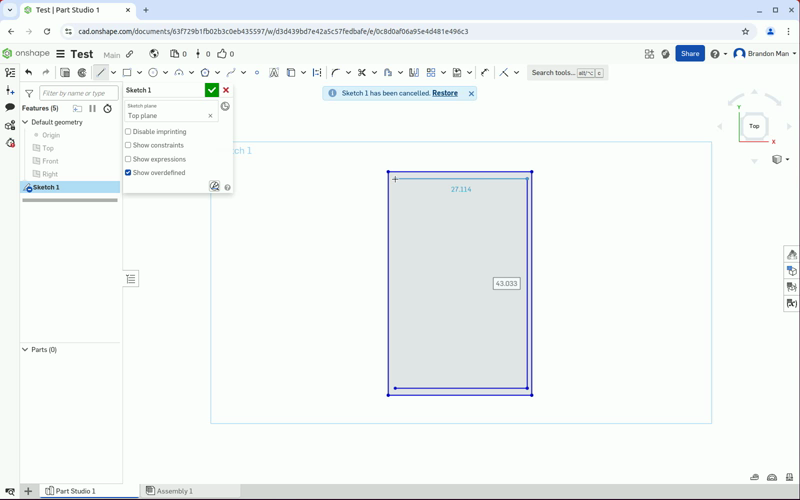
key_down(shift)
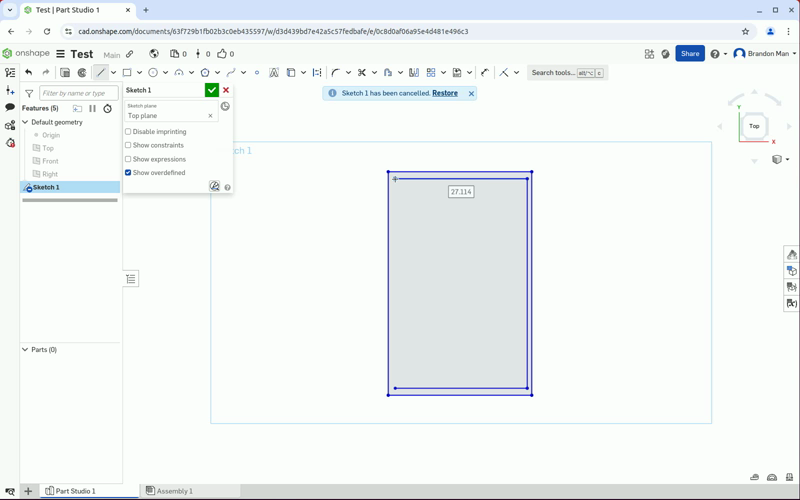
mouse_move(395, 388)
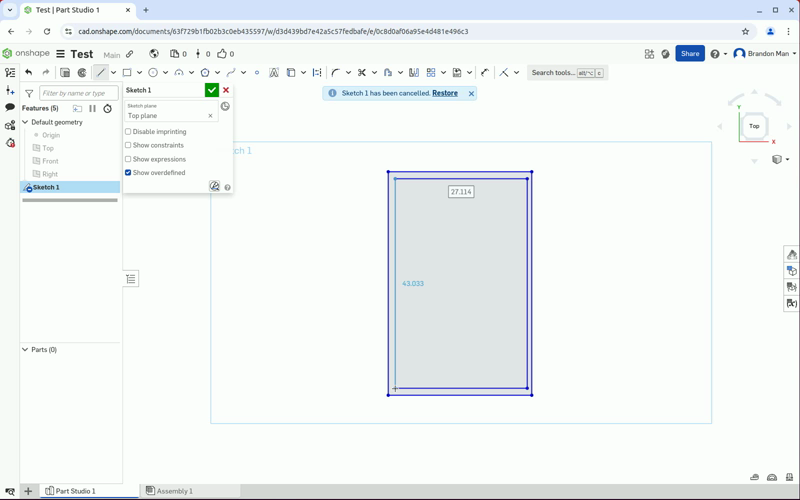
key_up(shift)
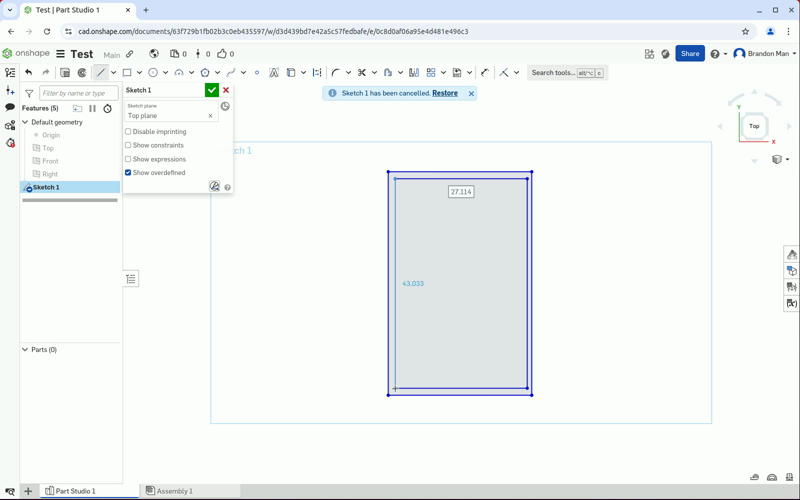
click(395, 388)
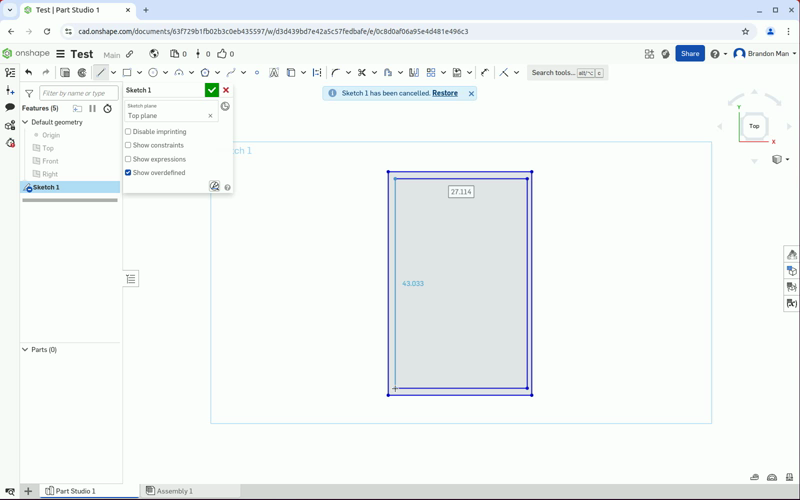
key(esc)
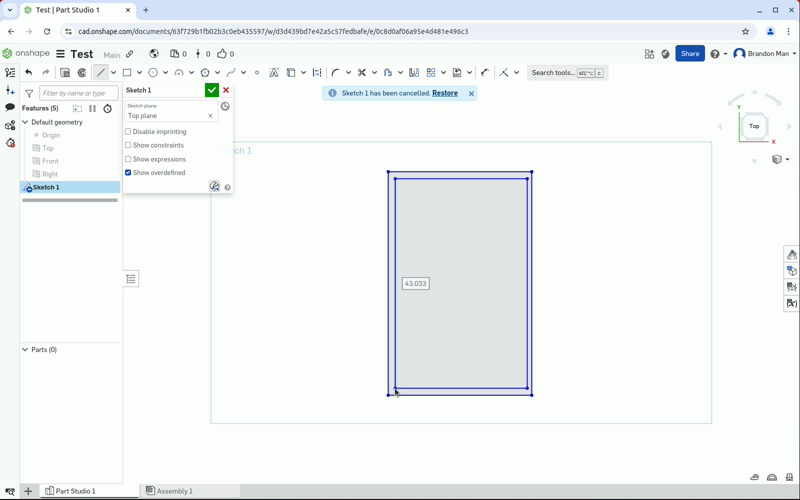
mouse_move(458, 391)
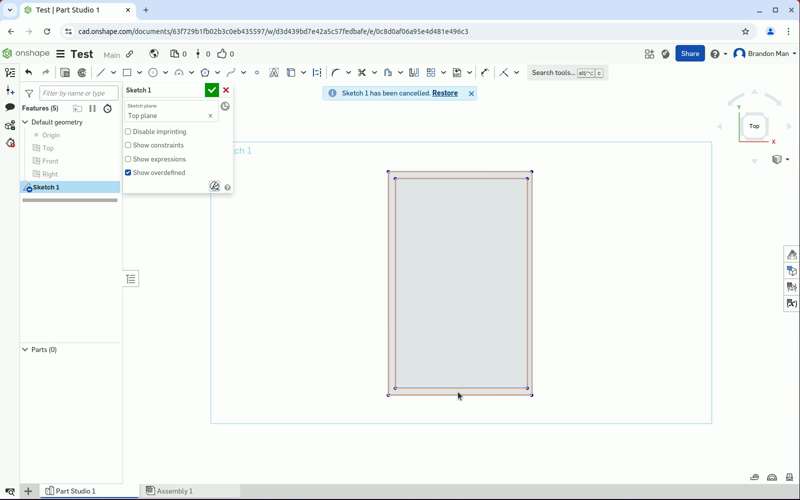
click(458, 391)
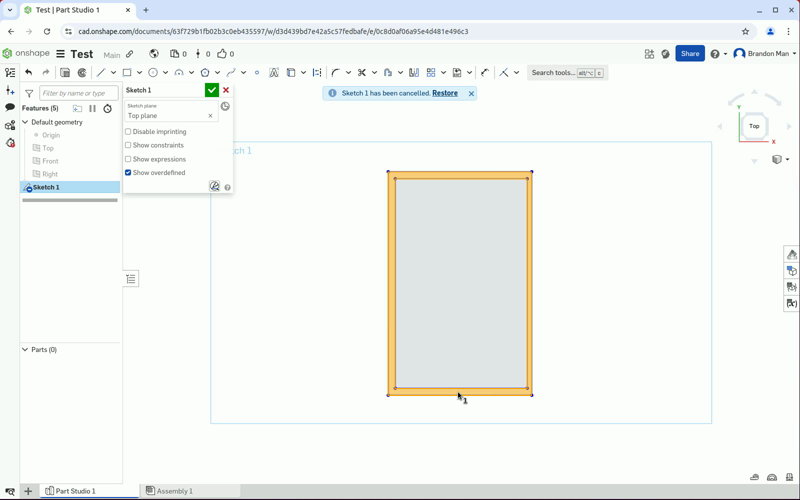
mouse_move(73, 352)
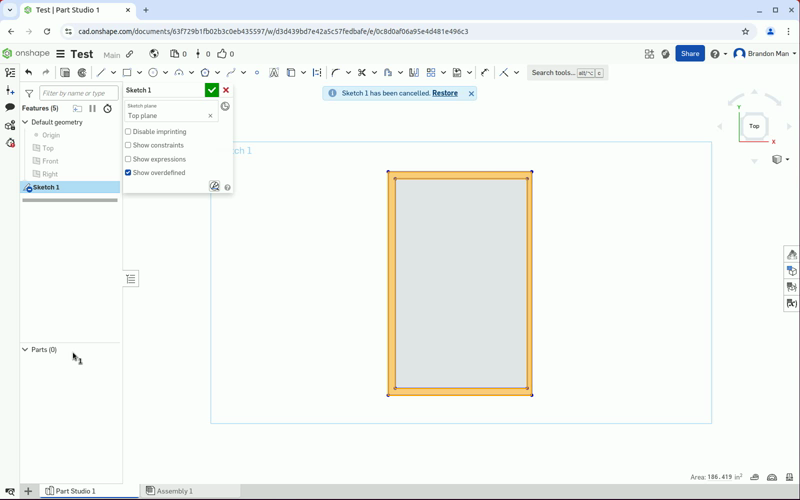
key(shift+y)
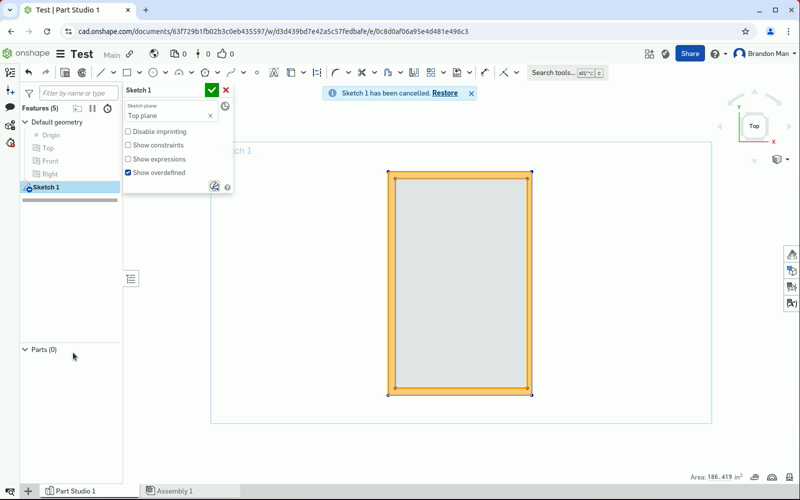
key(shift+e)
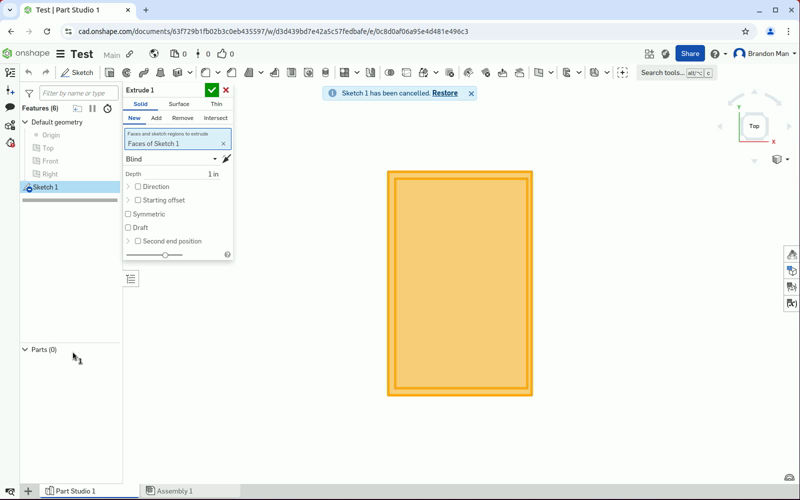
mouse_move(143, 106)
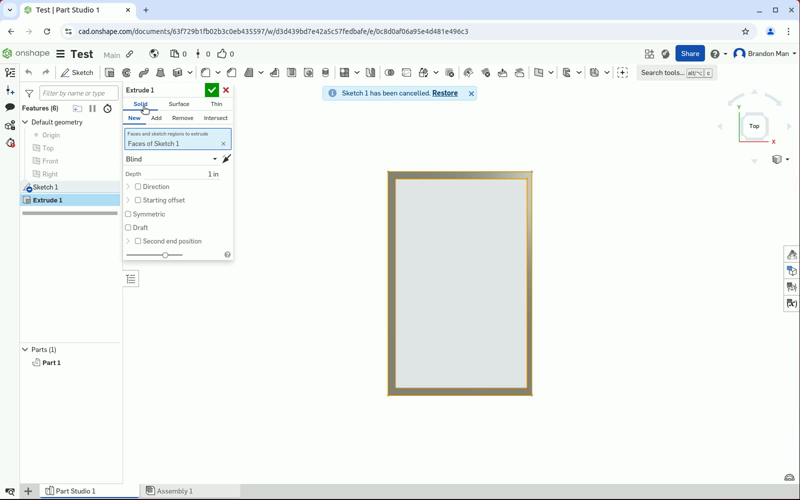
click(143, 106)
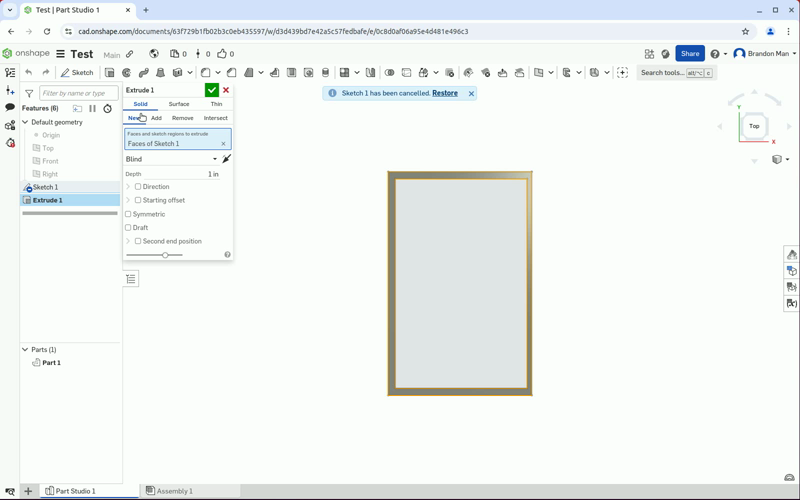
mouse_move(137, 120)
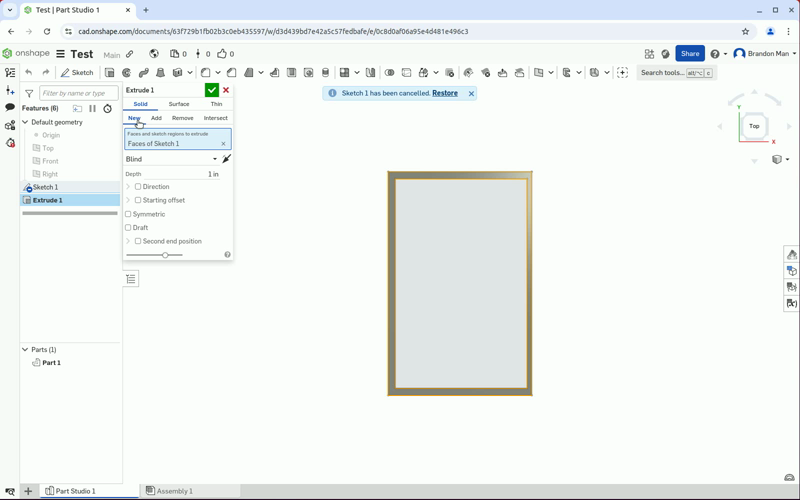
click(137, 120)
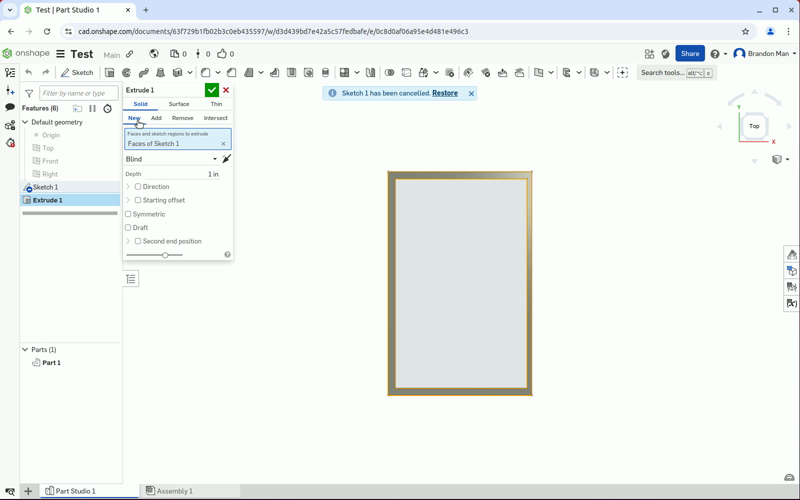
key(tab, 4)
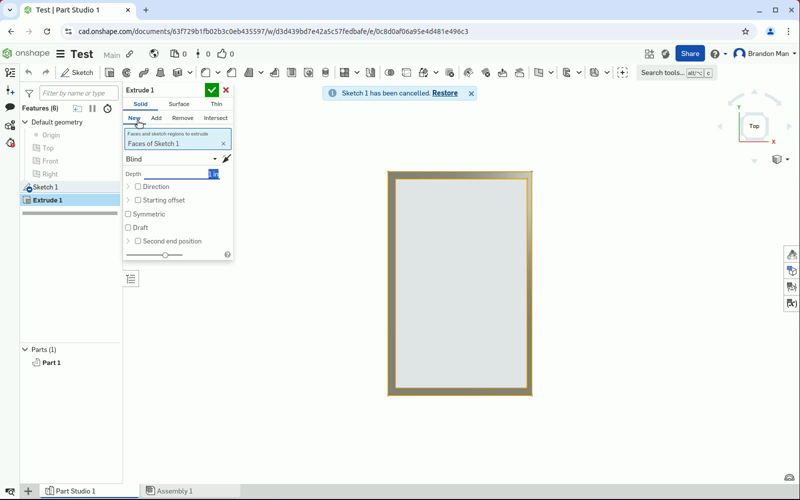
text(1.204)
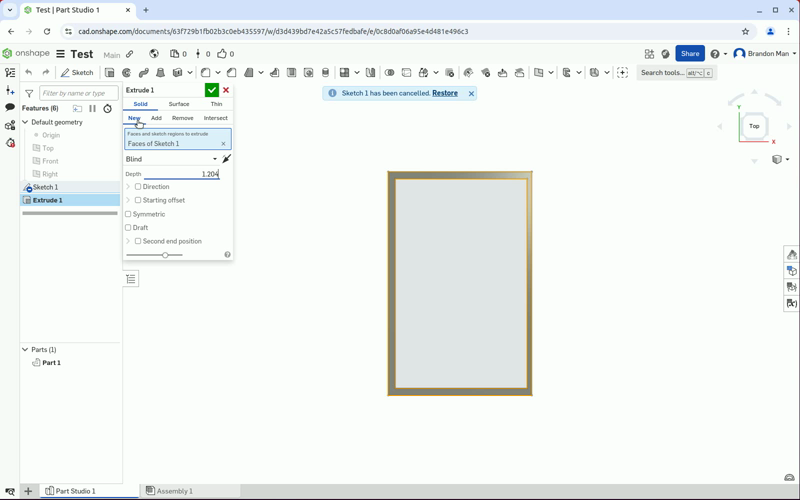
key(enter)
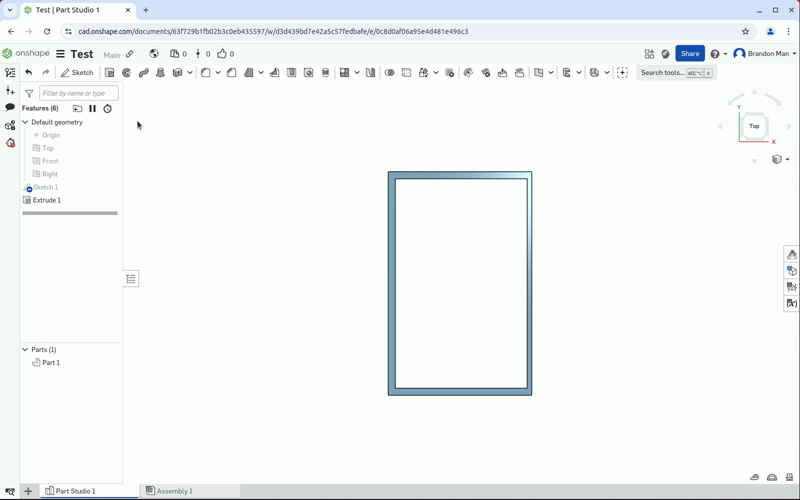
key(shift+h)
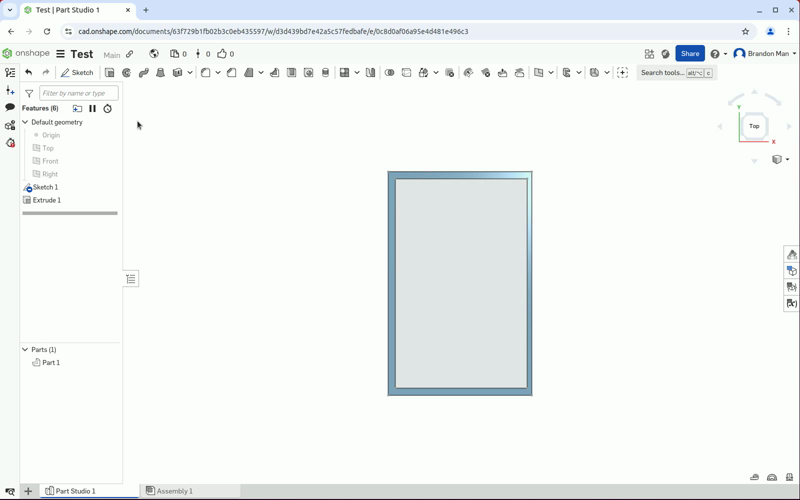
key(shift+h)
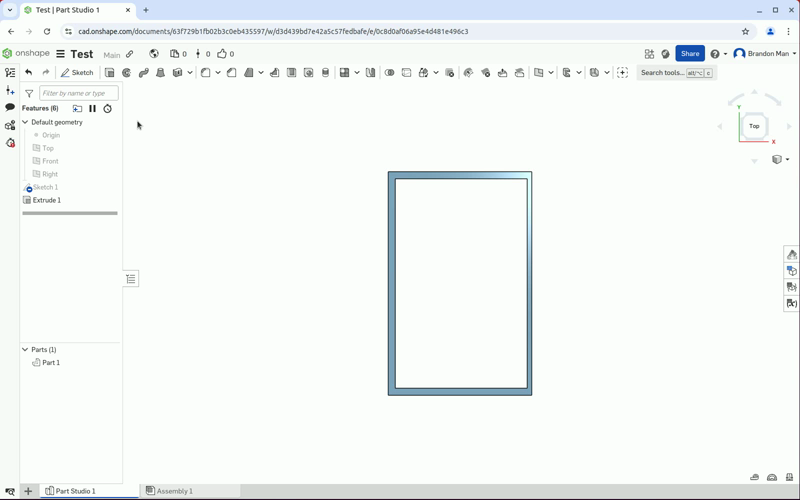
mouse_move(73, 189)
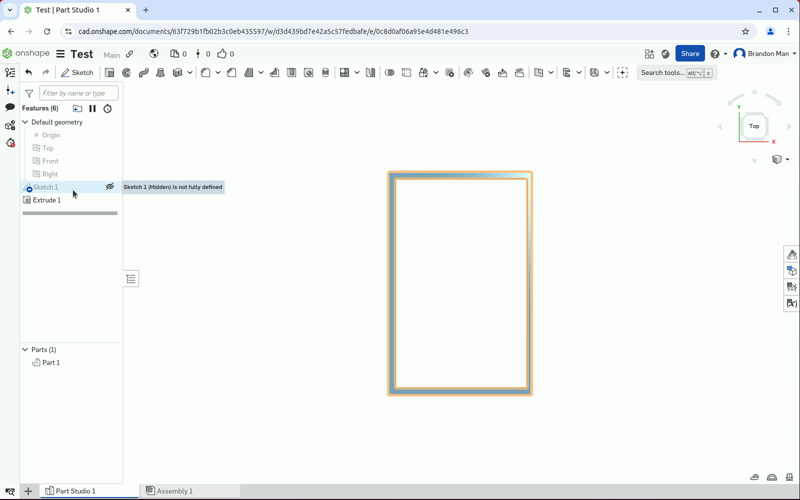
click(73, 189)
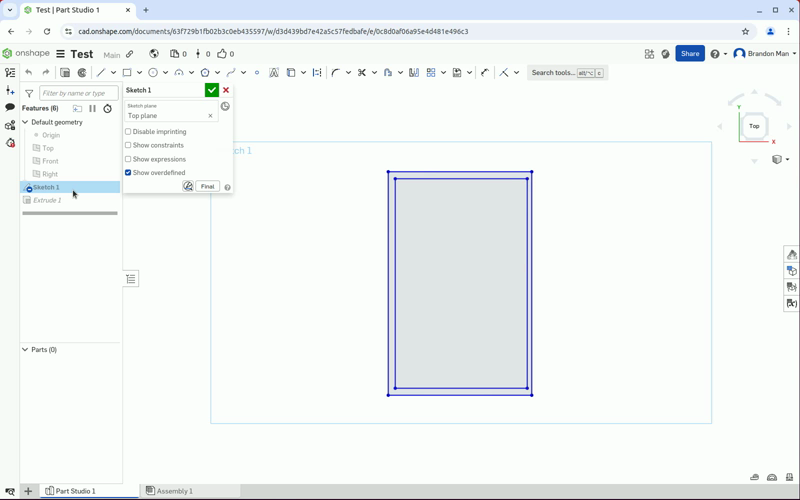
mouse_move(229, 92)
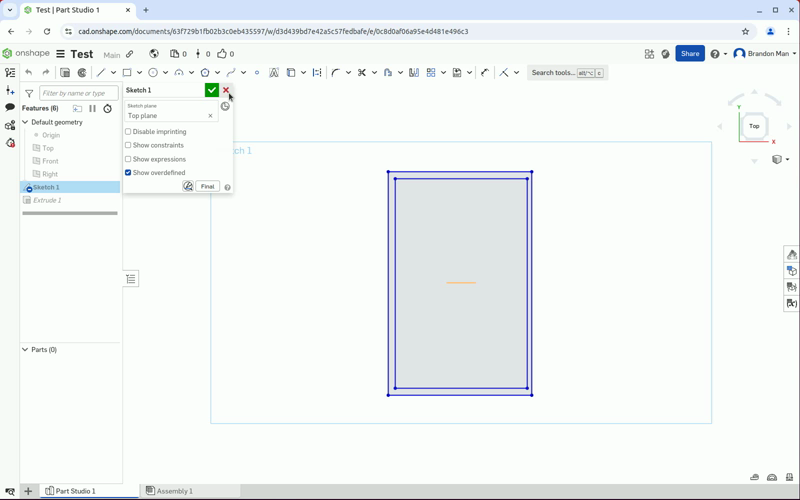
click(229, 92)
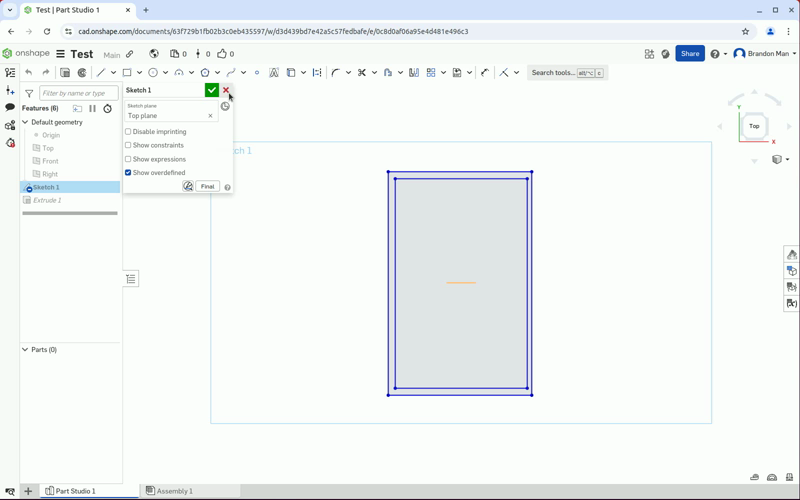
key(shift+s)
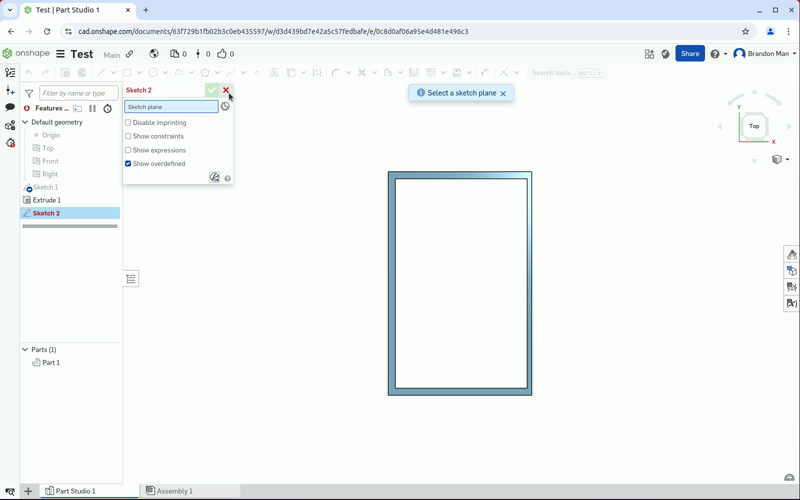
mouse_move(73, 150)
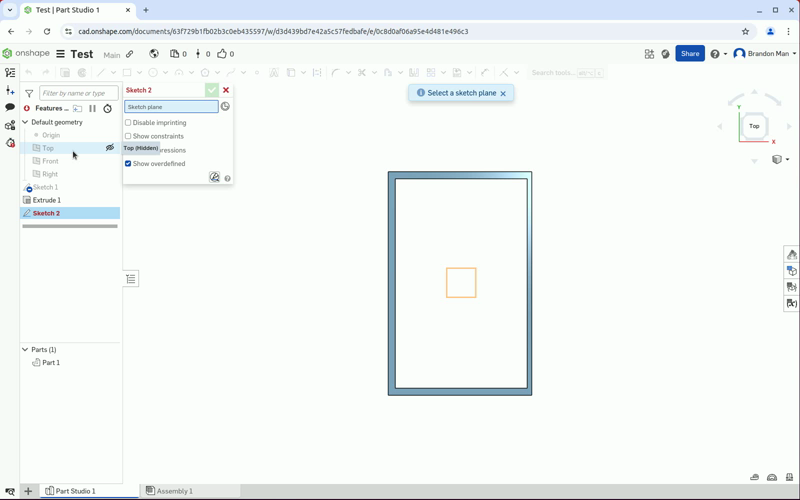
click(73, 150)
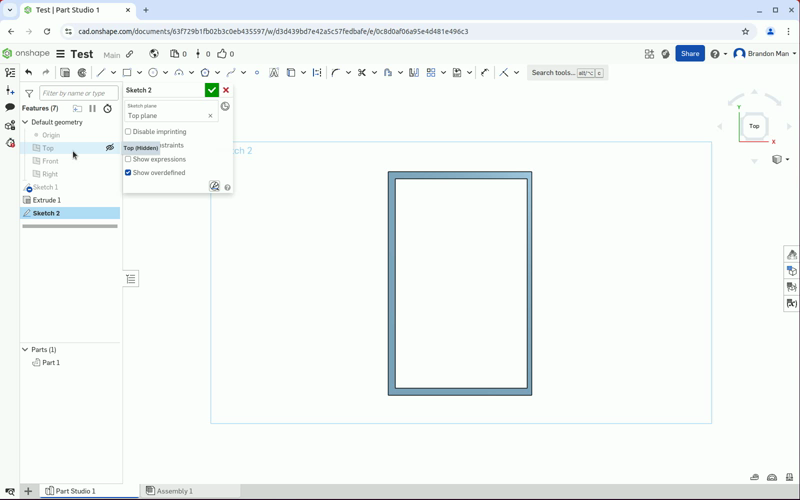
mouse_move(73, 352)
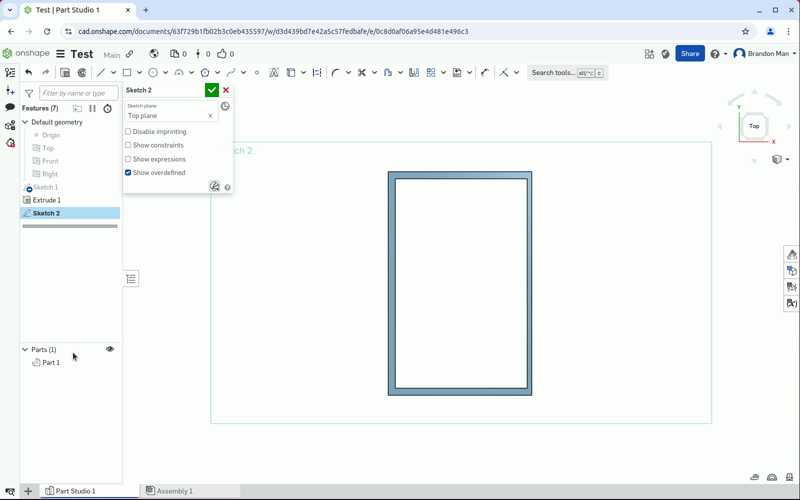
key(y)
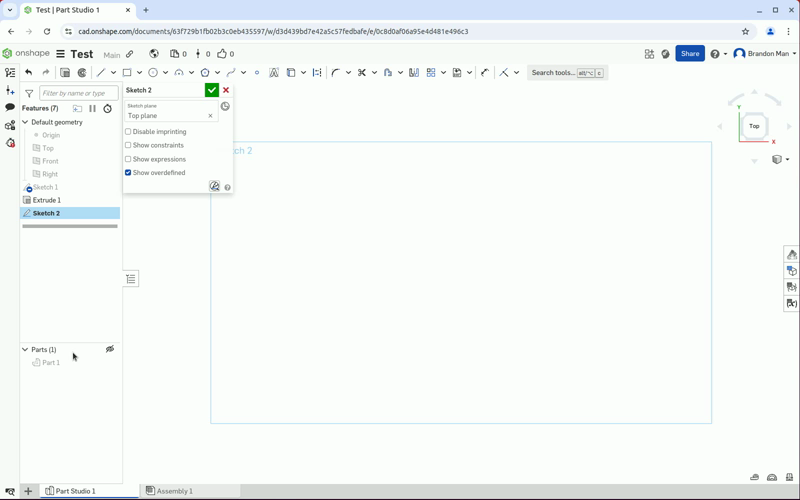
key(l)
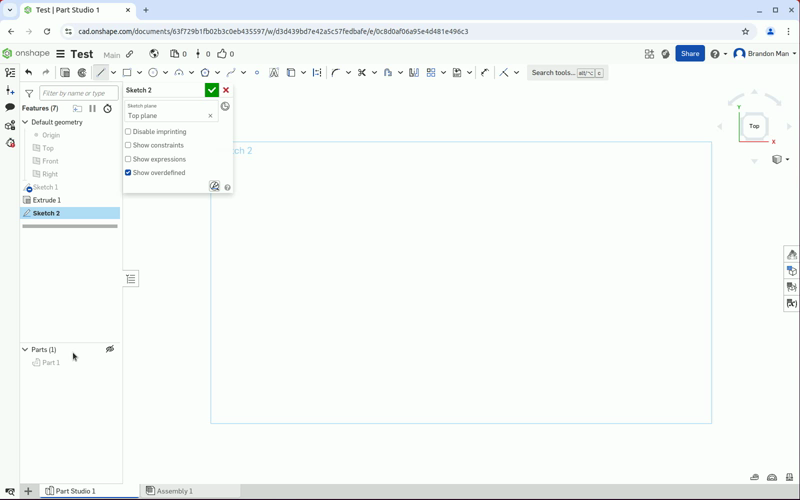
key_down(shift)
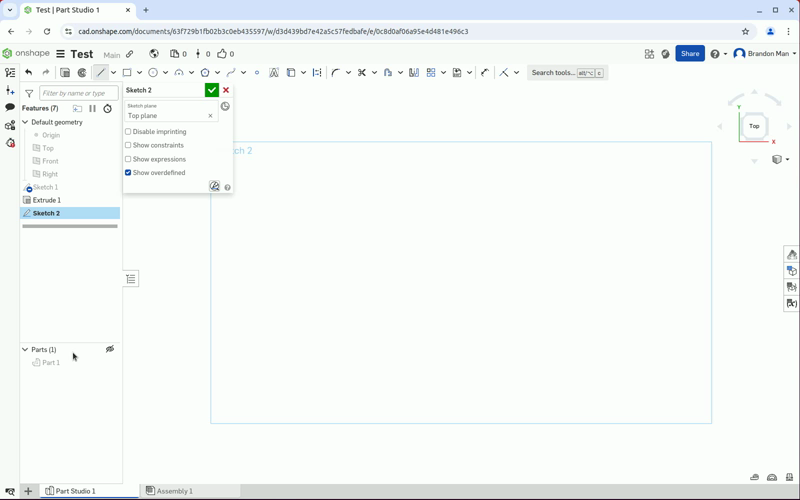
mouse_move(395, 388)
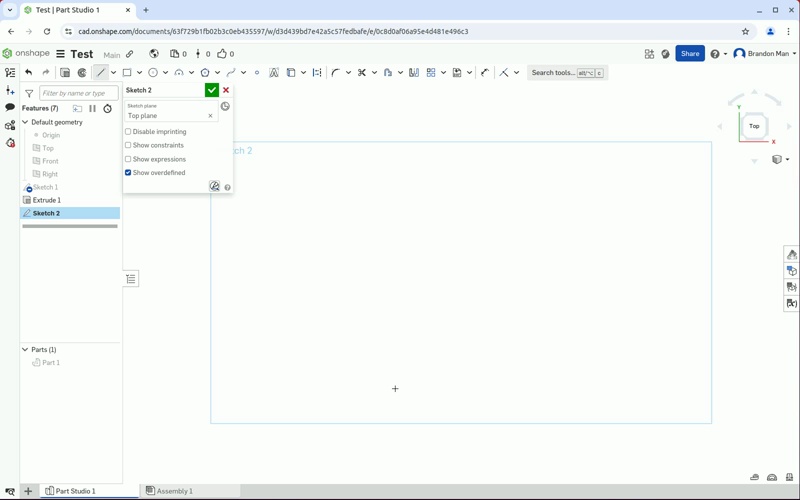
click(395, 388)
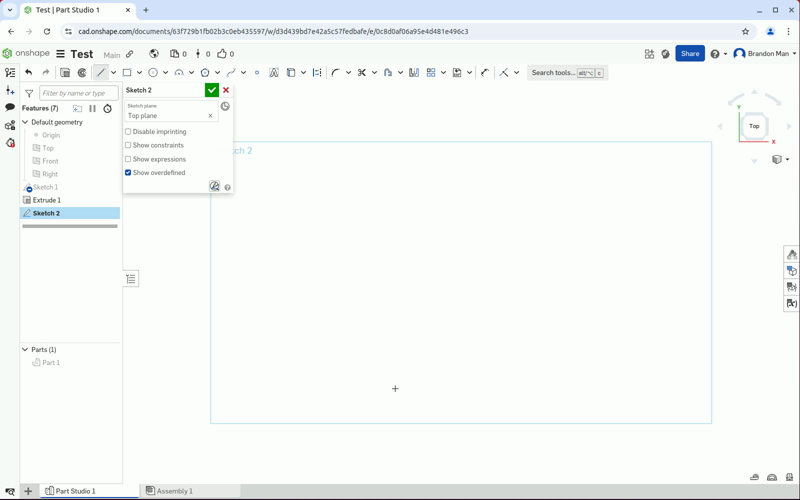
key_up(shift)
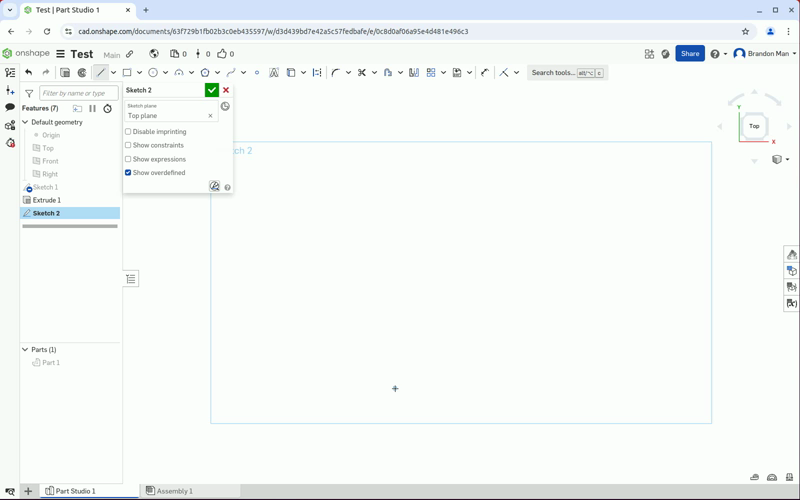
key_down(shift)
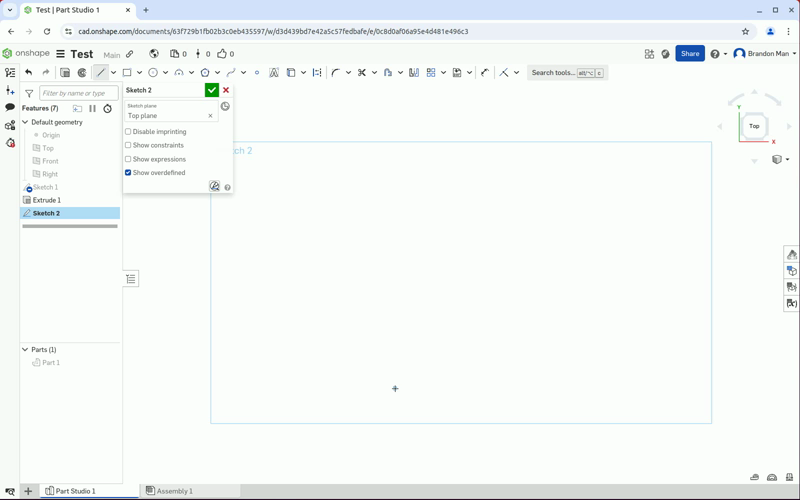
mouse_move(526, 388)
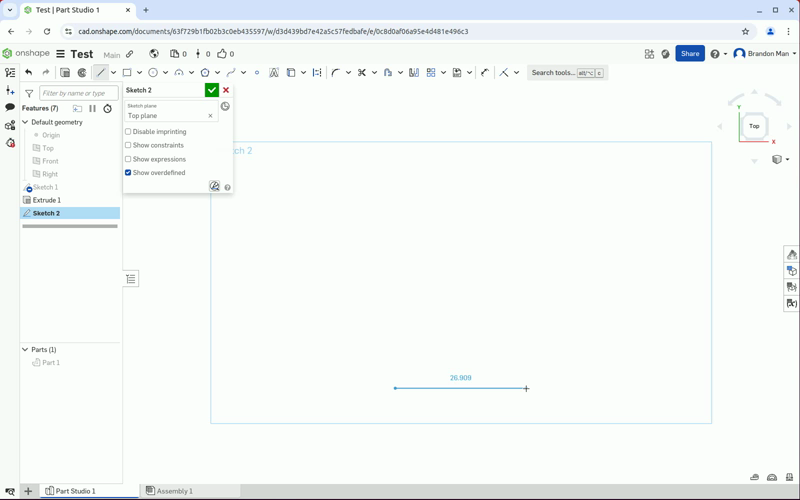
click(526, 388)
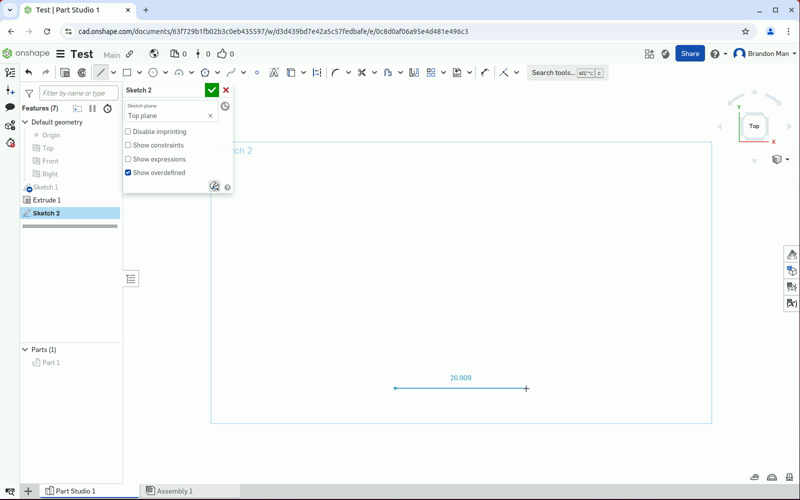
key_up(shift)
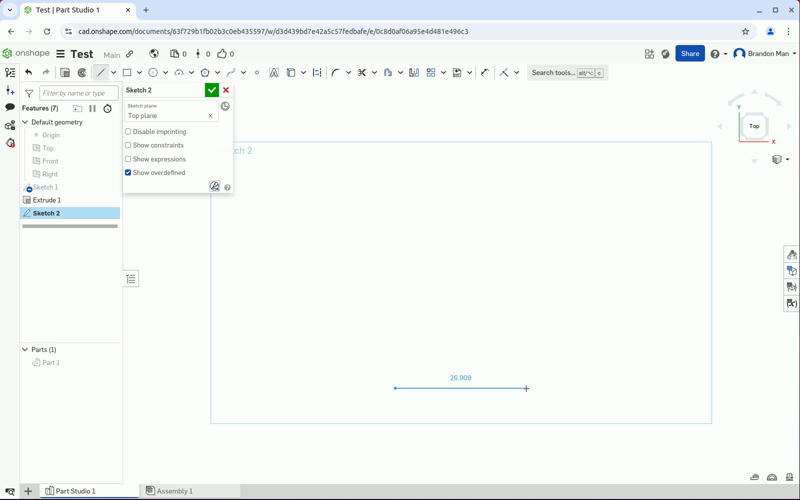
key_down(shift)
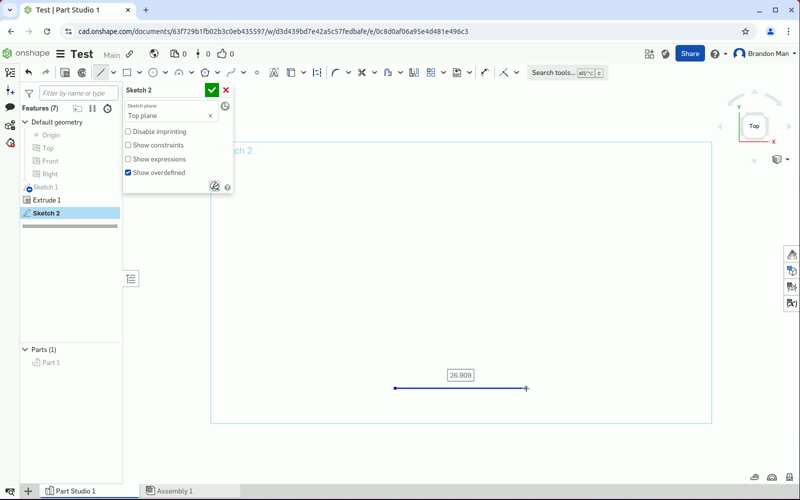
mouse_move(526, 177)
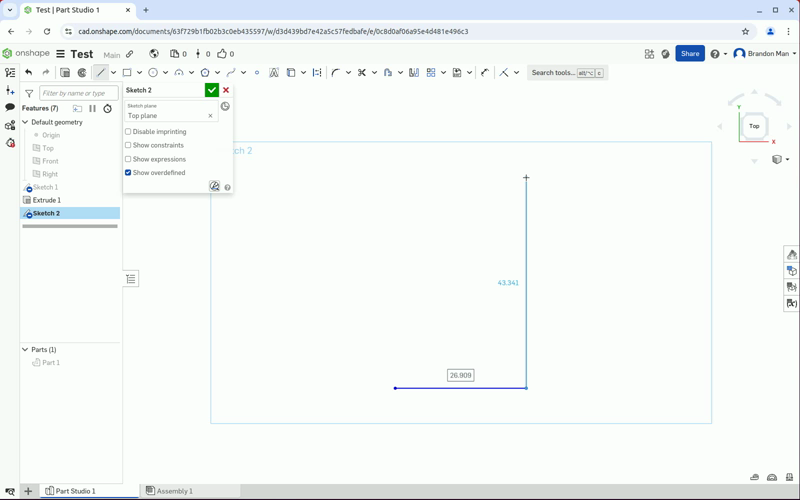
click(526, 177)
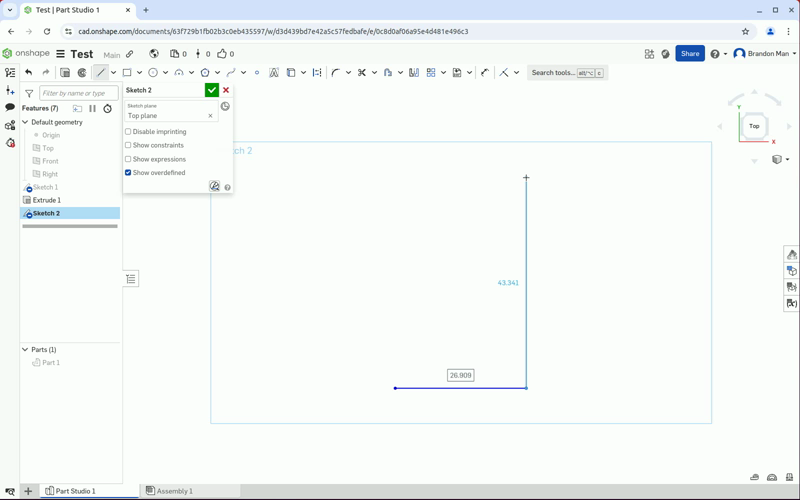
key_up(shift)
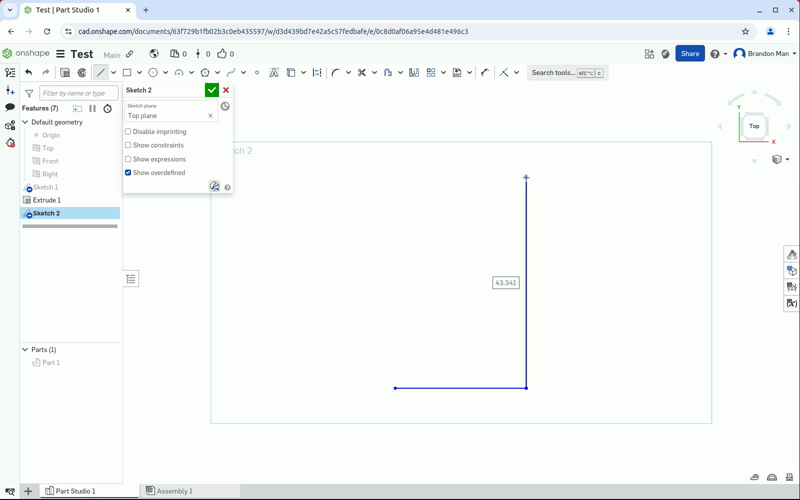
key_down(shift)
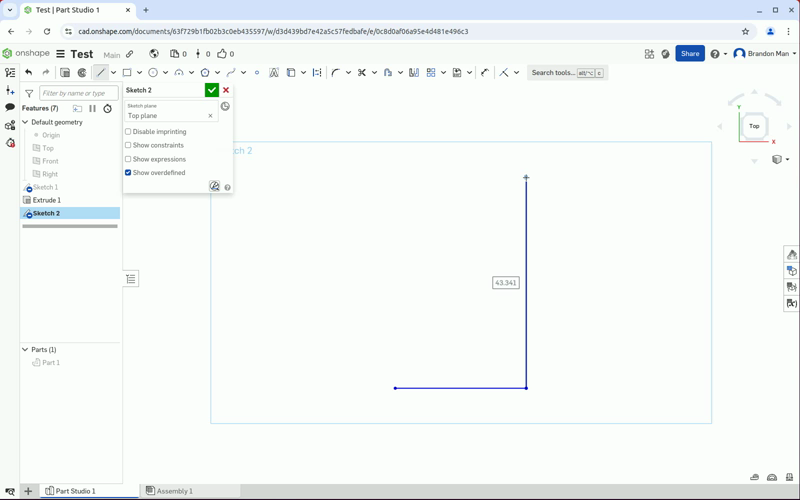
mouse_move(395, 177)
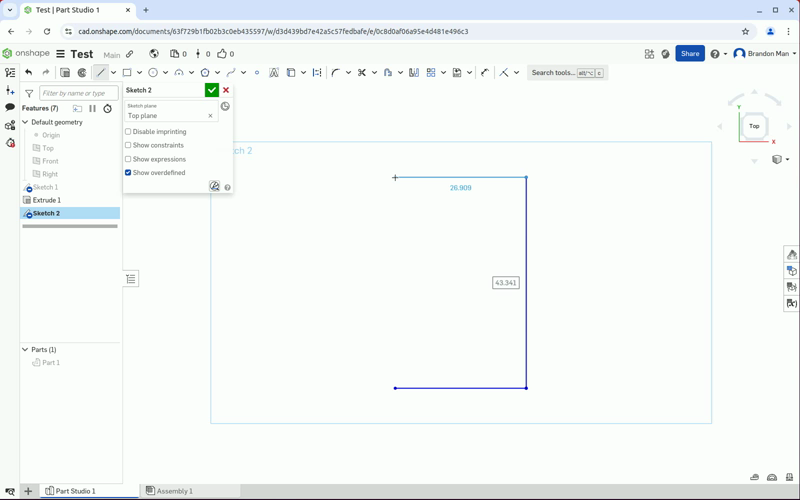
click(395, 177)
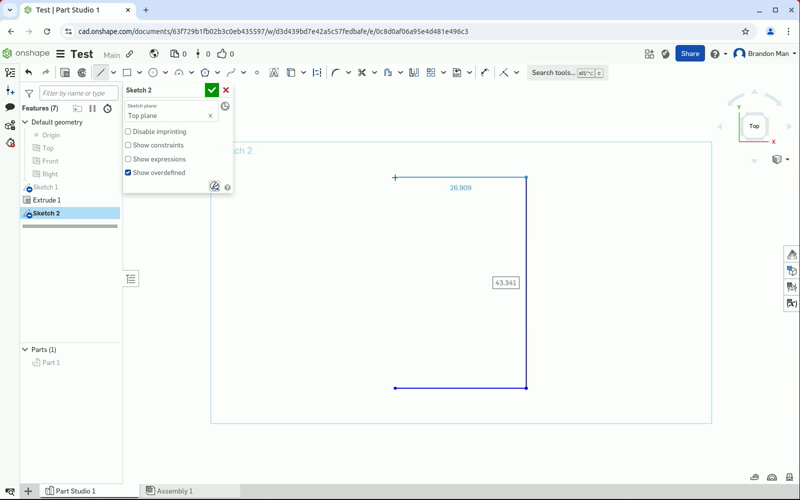
key_up(shift)
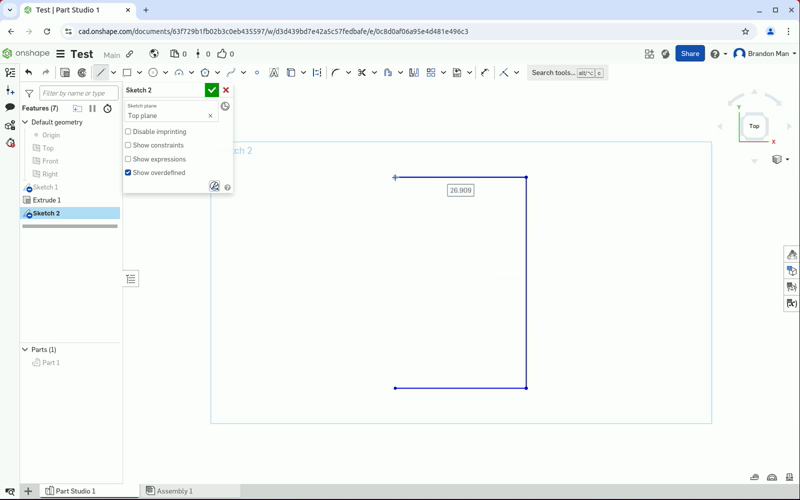
key_down(shift)
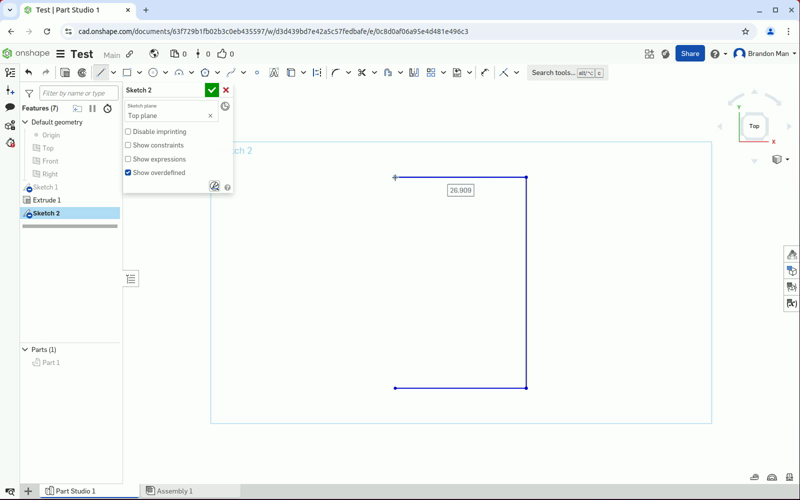
mouse_move(395, 388)
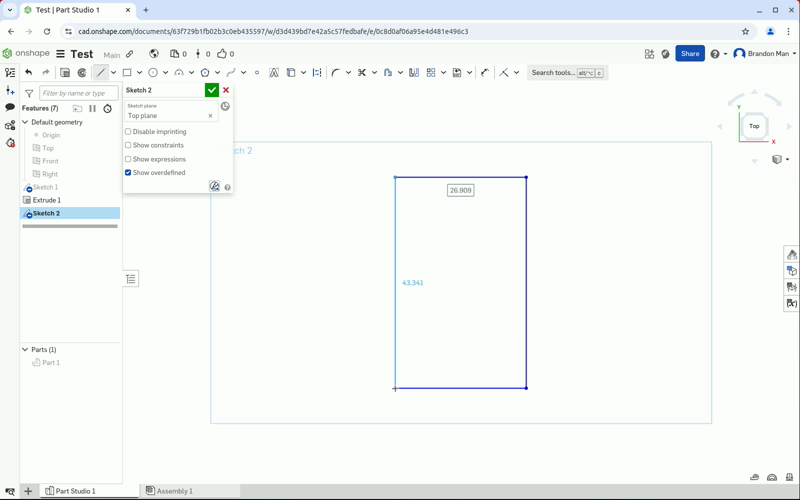
key_up(shift)
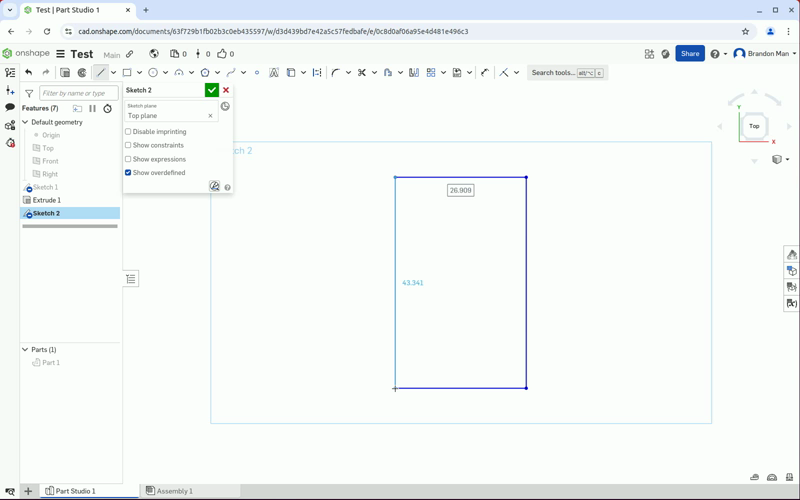
click(395, 388)
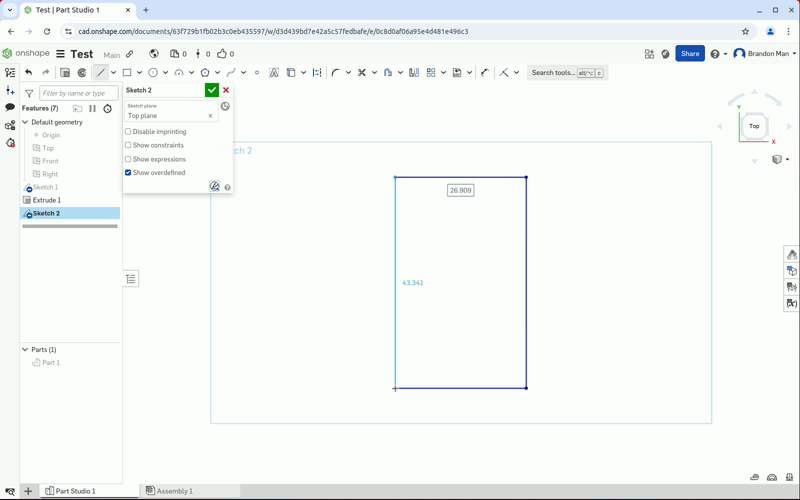
key(esc)
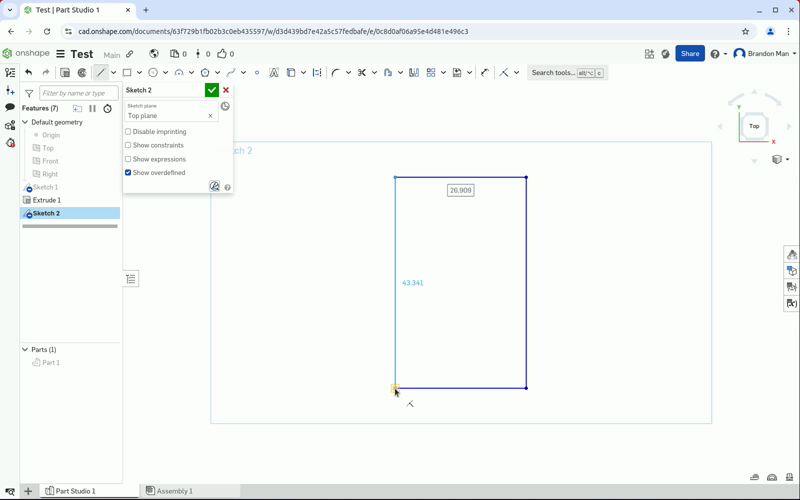
mouse_move(418, 228)
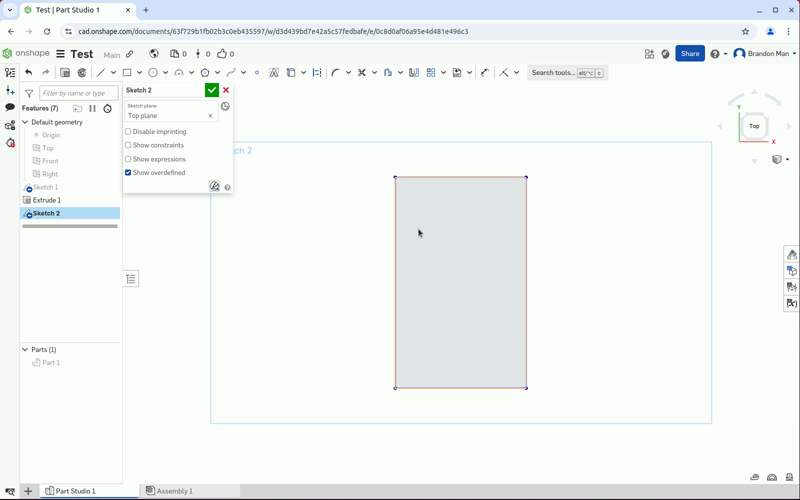
click(418, 228)
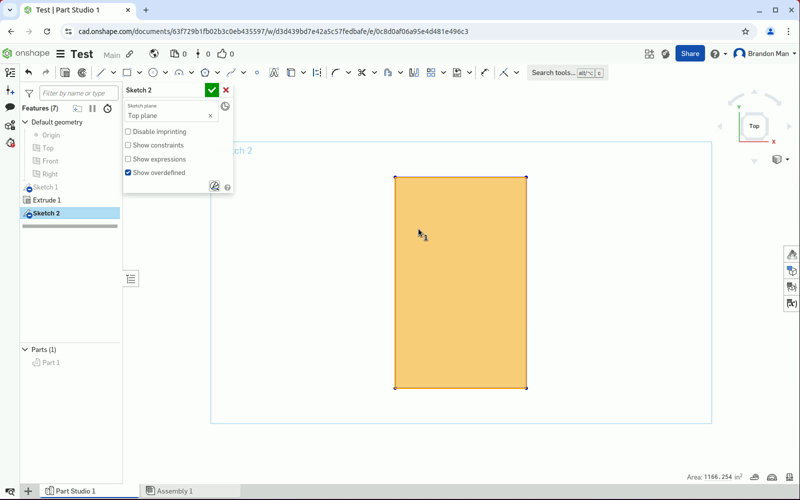
mouse_move(73, 352)
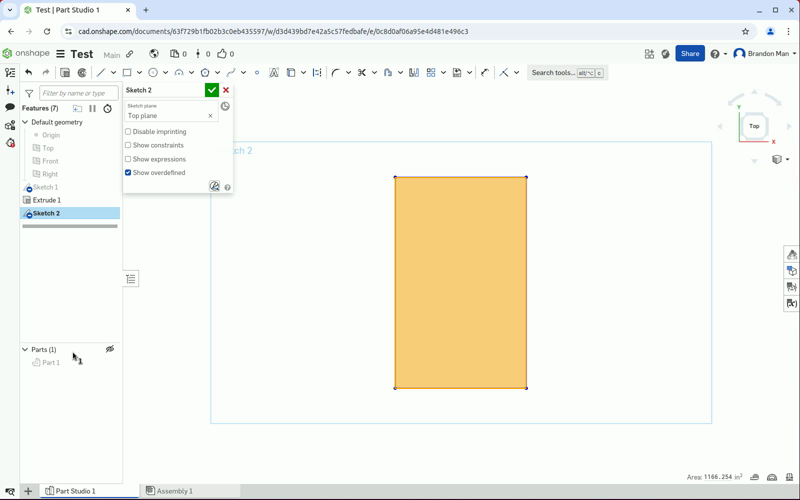
key(shift+y)
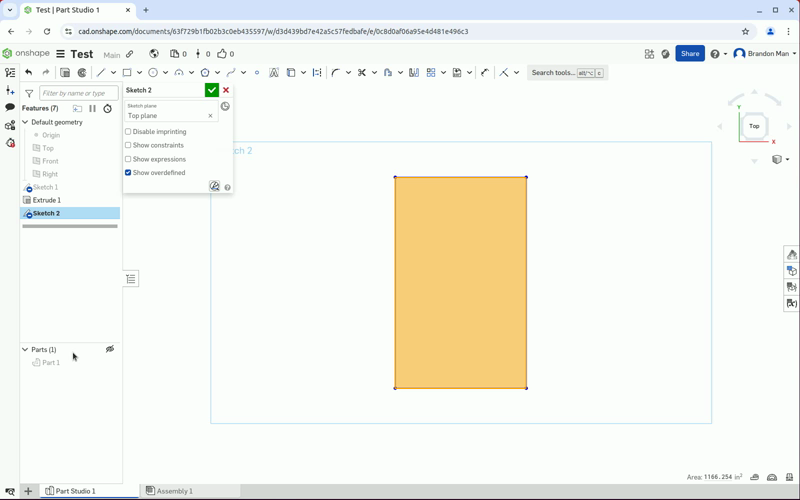
key(shift+e)
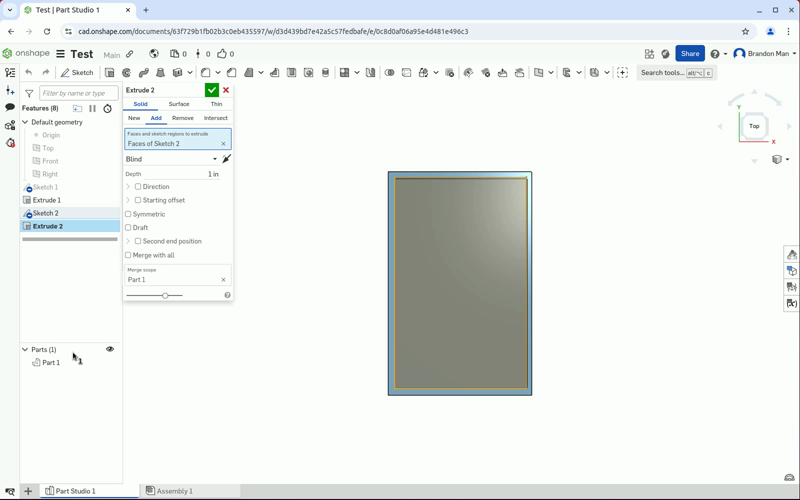
mouse_move(143, 106)
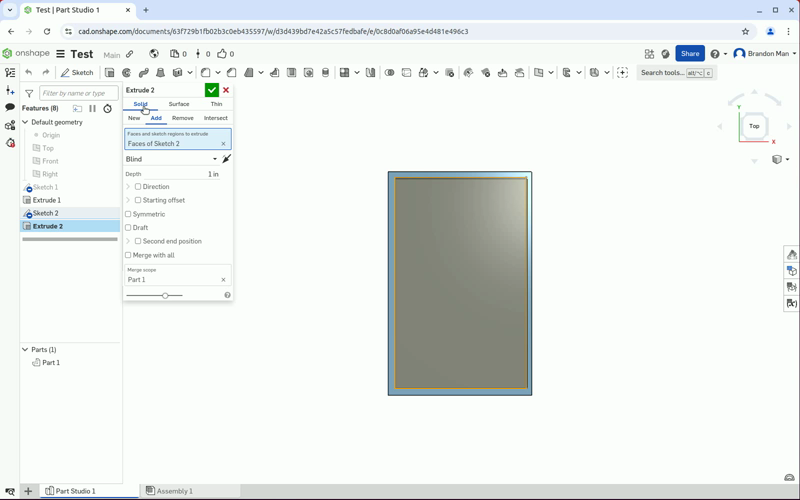
click(143, 106)
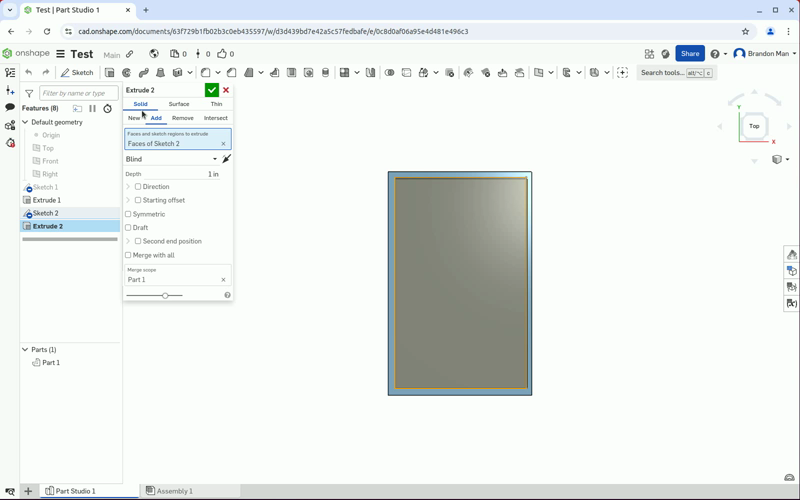
mouse_move(137, 120)
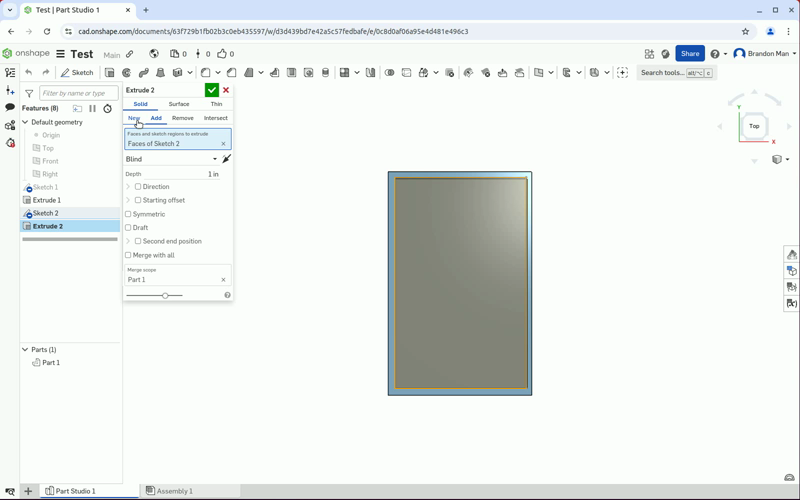
click(137, 120)
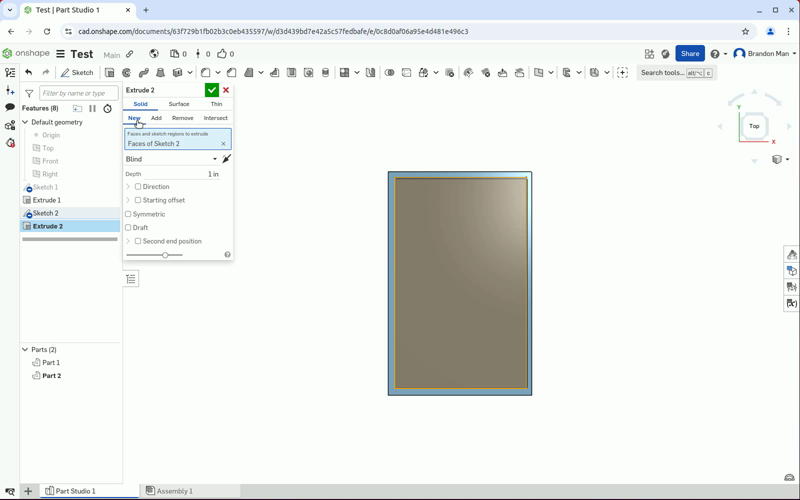
key(tab, 4)
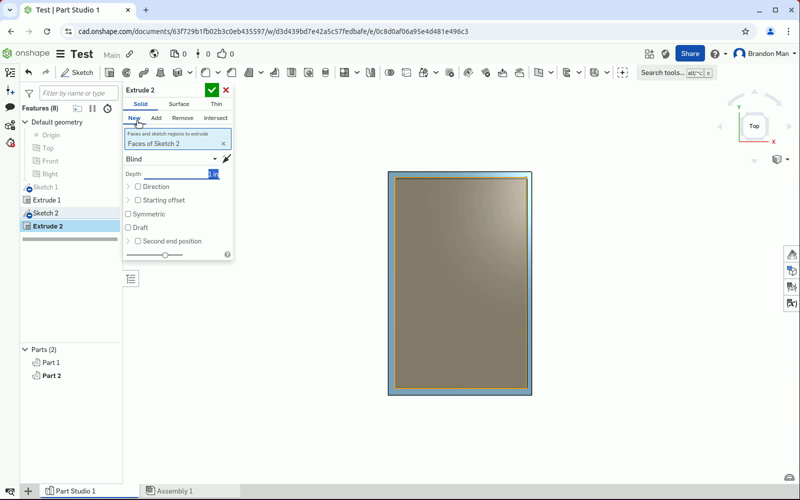
text(1.204)
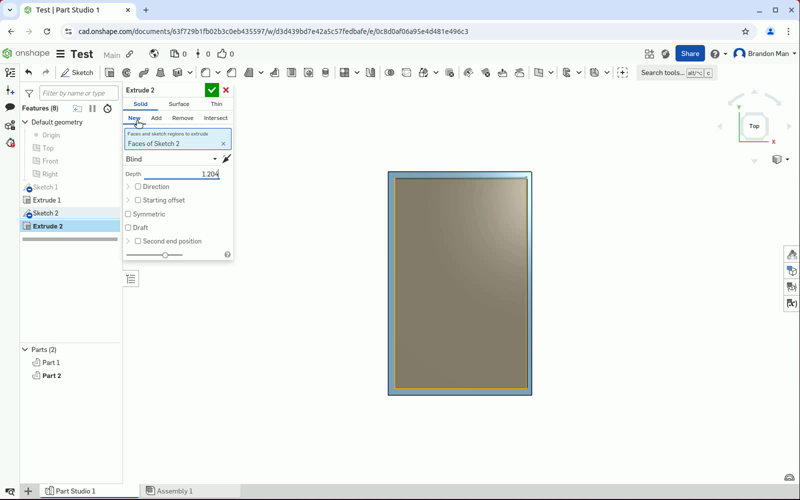
key(enter)
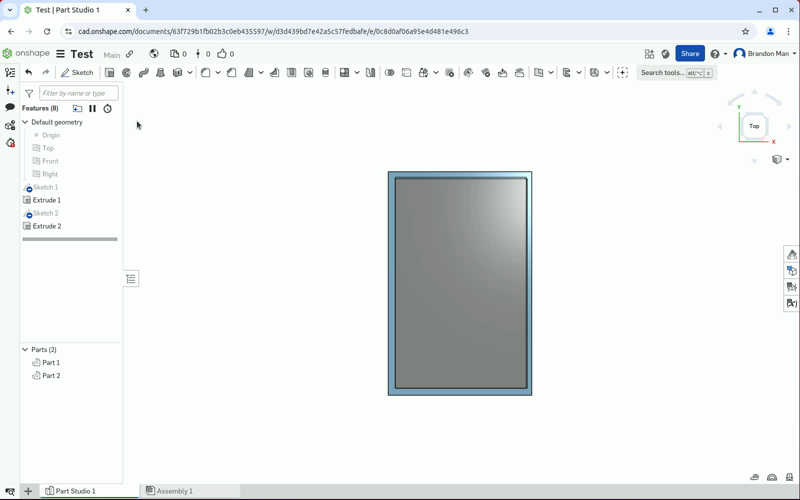
key(shift+h)
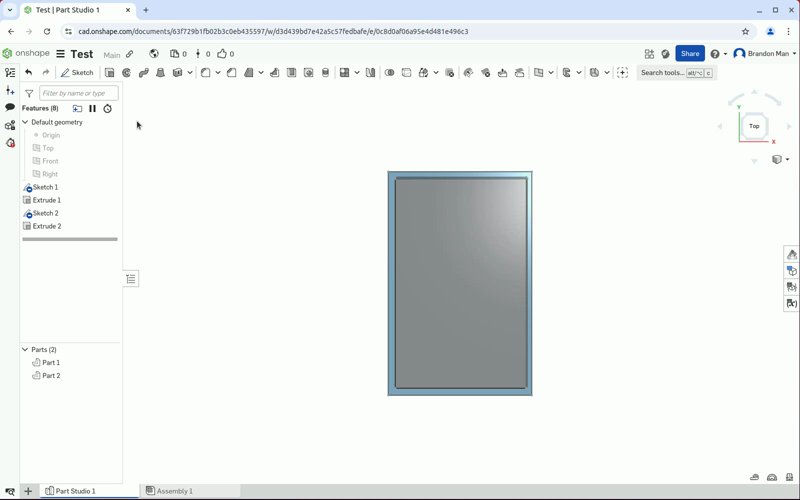
key(shift+h)
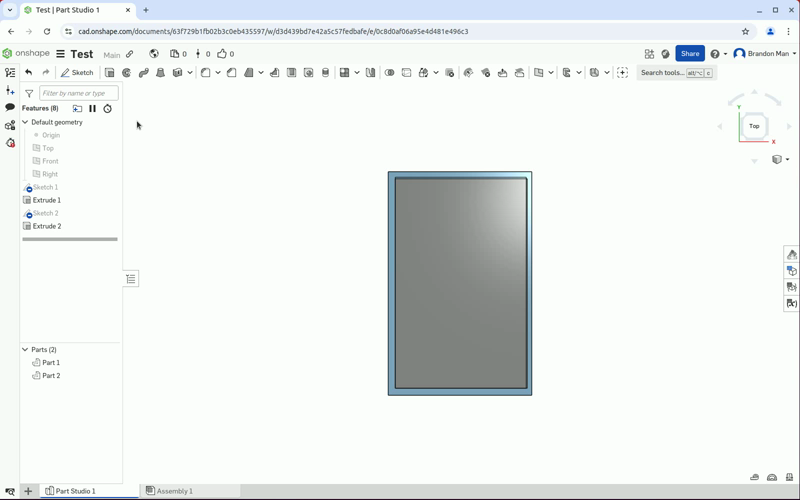
mouse_move(73, 189)
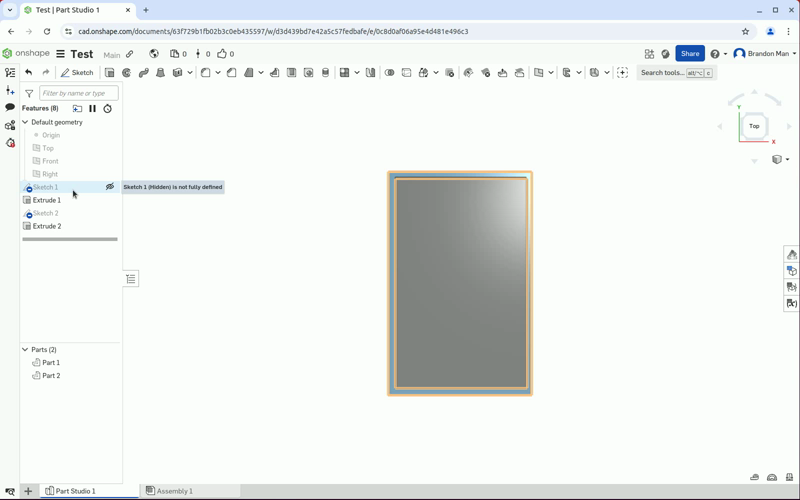
click(73, 189)
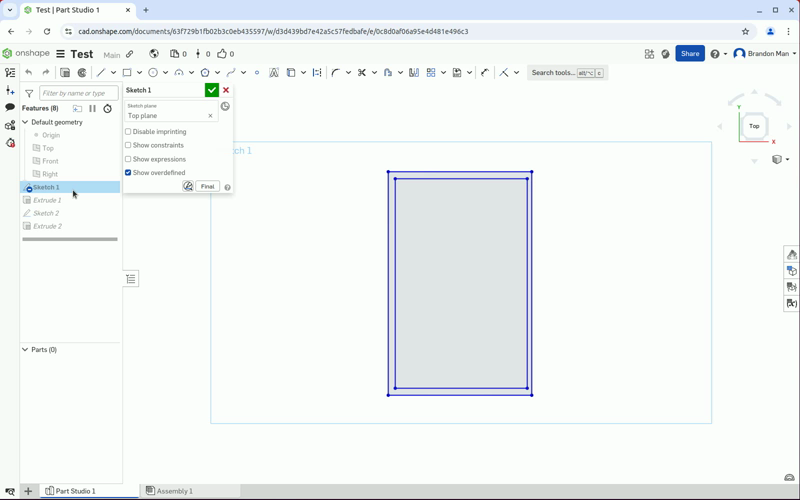
mouse_move(229, 92)
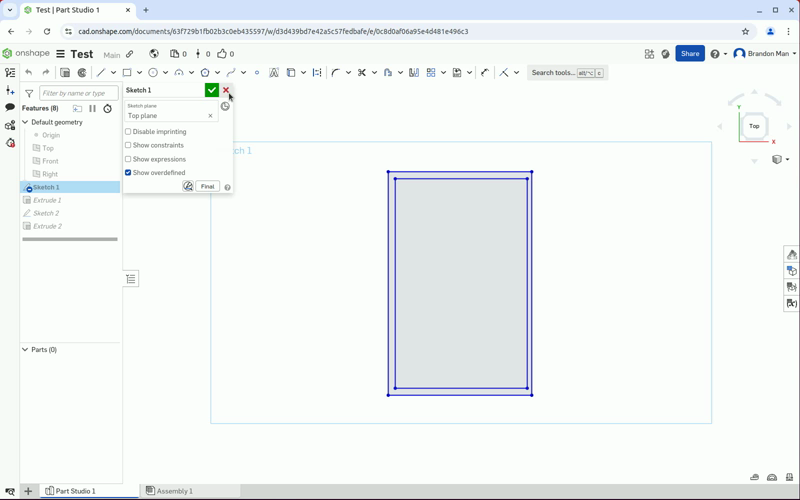
click(229, 92)
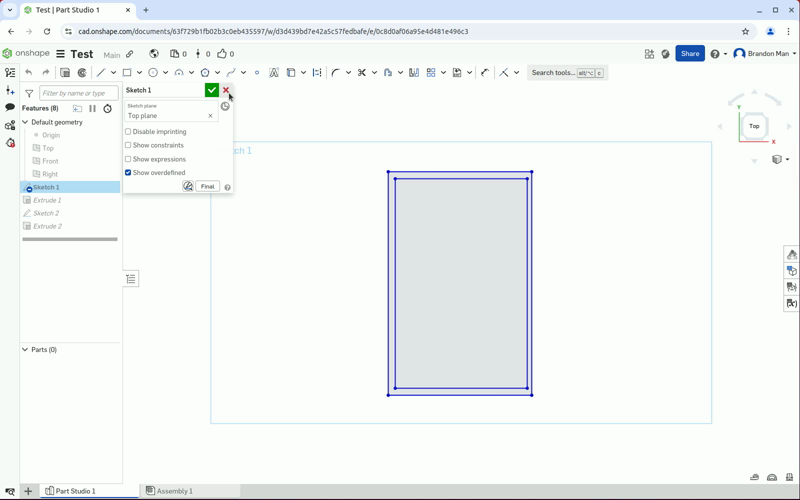
key(shift+s)
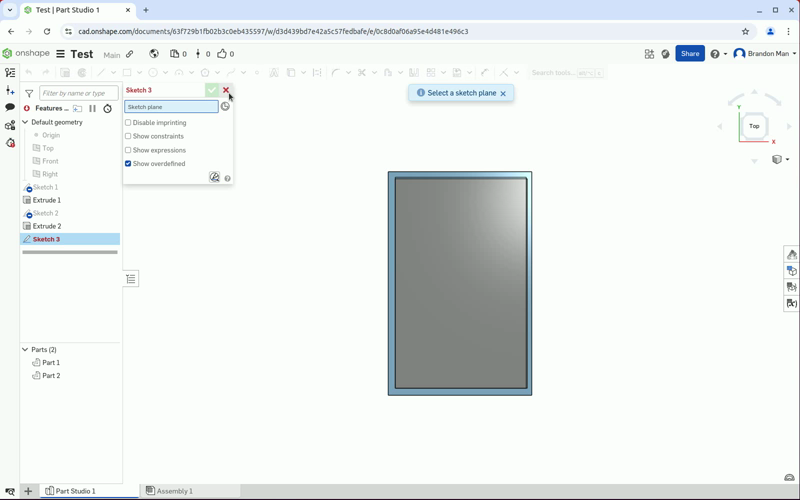
mouse_move(73, 150)
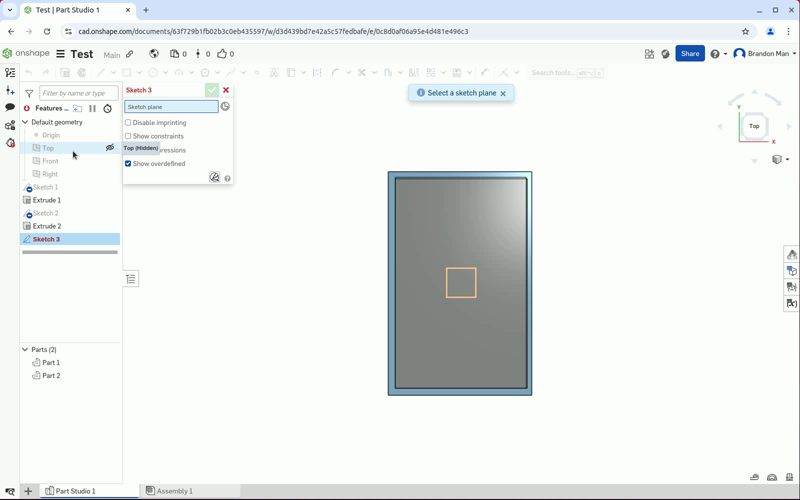
click(73, 150)
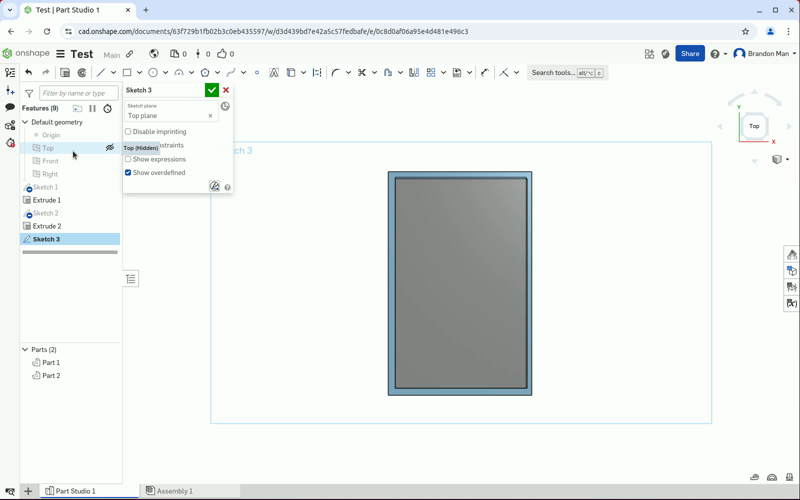
mouse_move(73, 352)
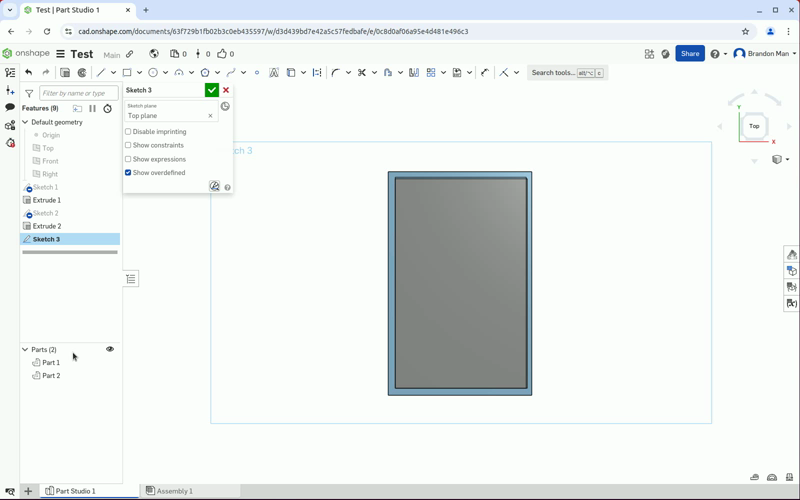
key(y)
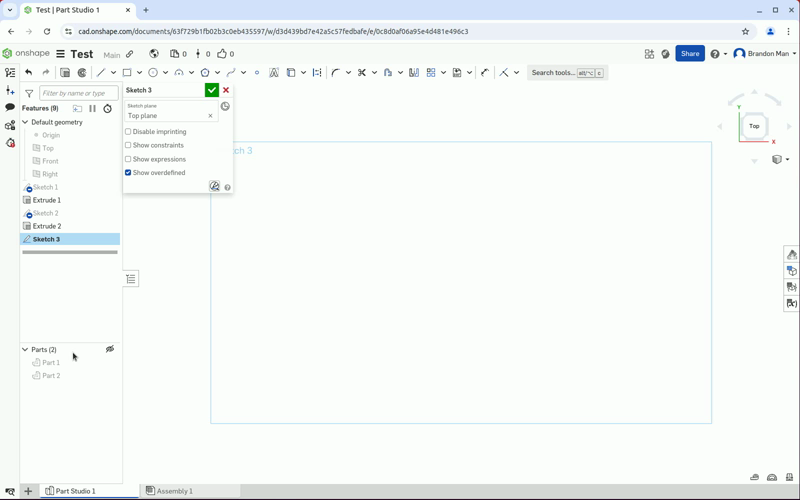
key(l)
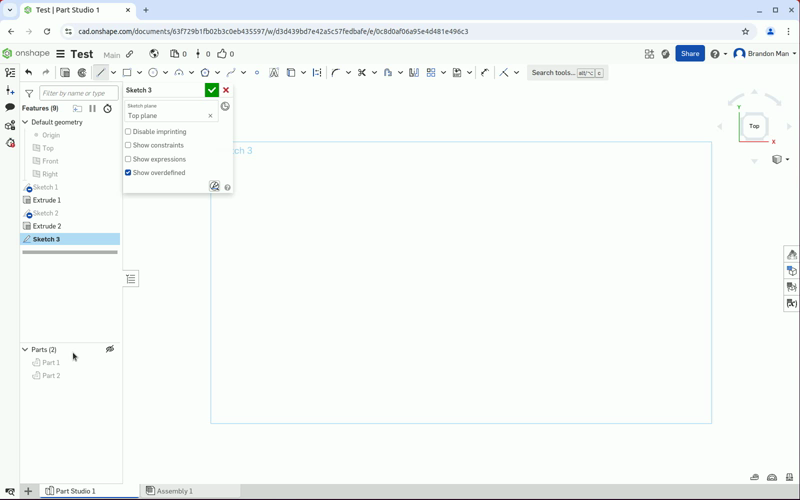
key_down(shift)
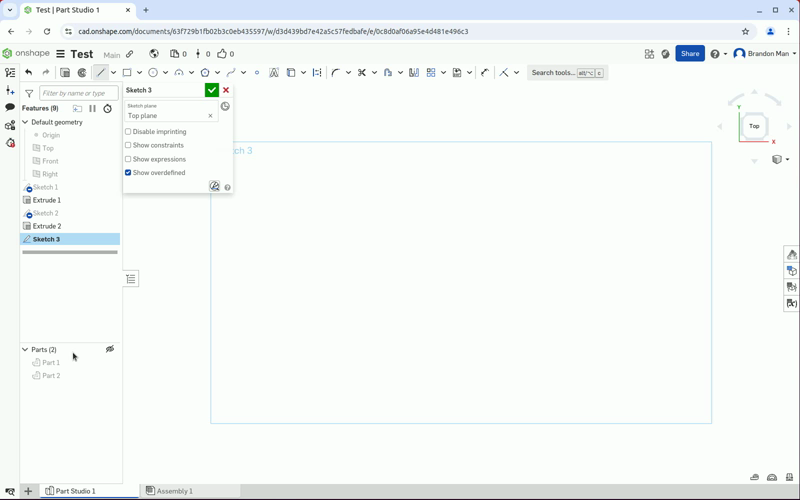
mouse_move(388, 395)
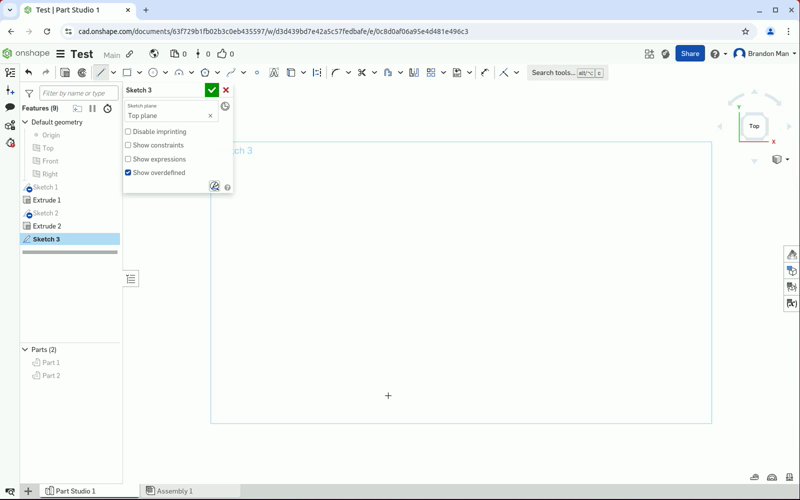
click(388, 395)
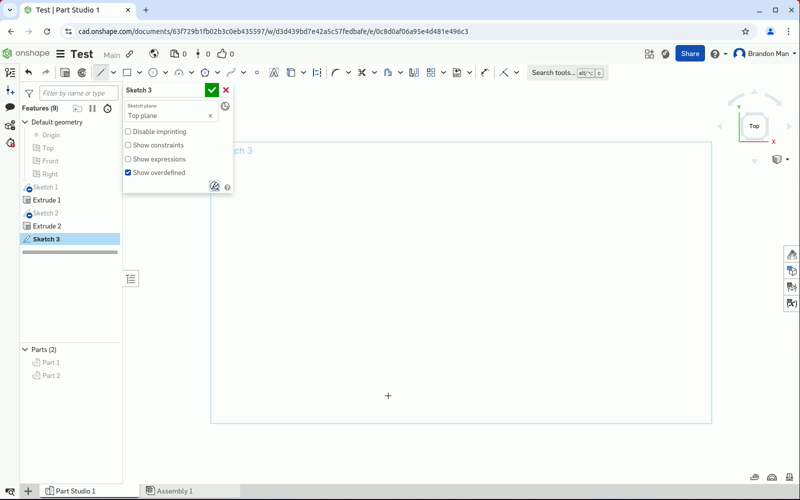
key_up(shift)
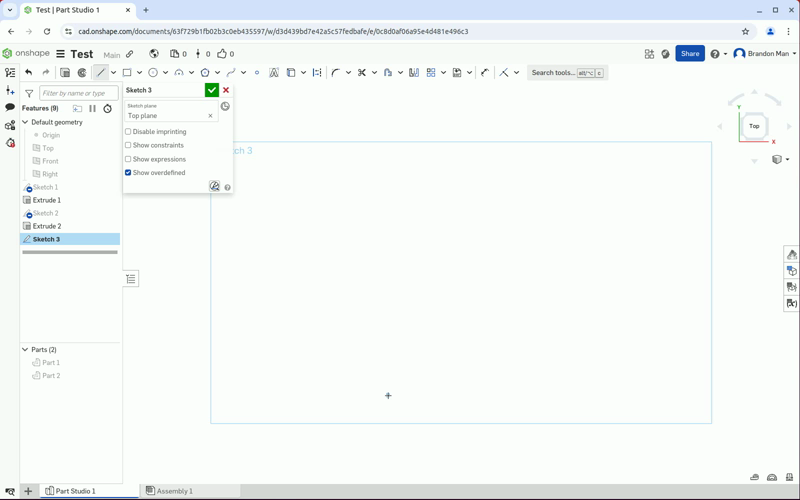
key_down(shift)
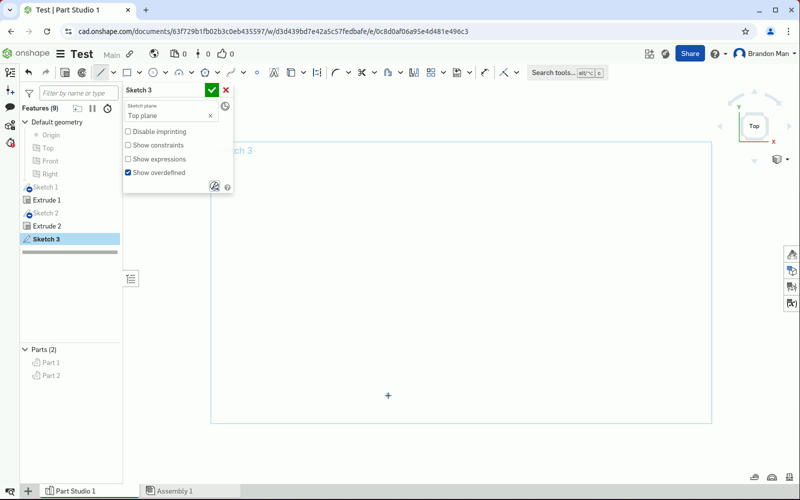
mouse_move(531, 395)
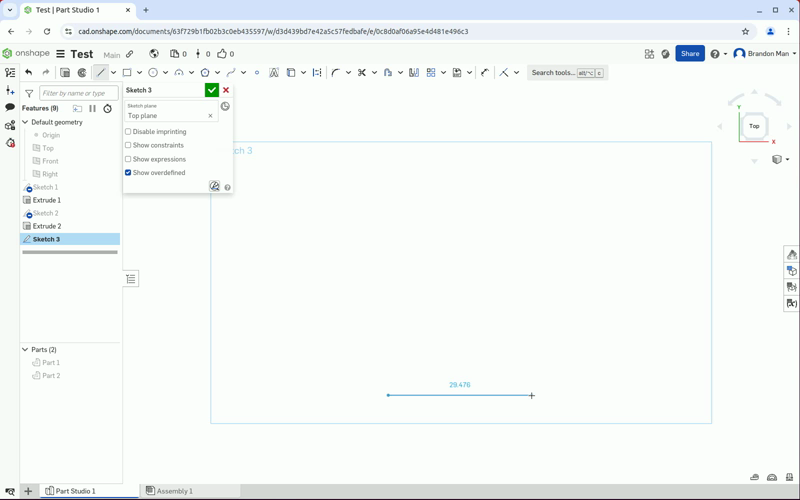
click(531, 395)
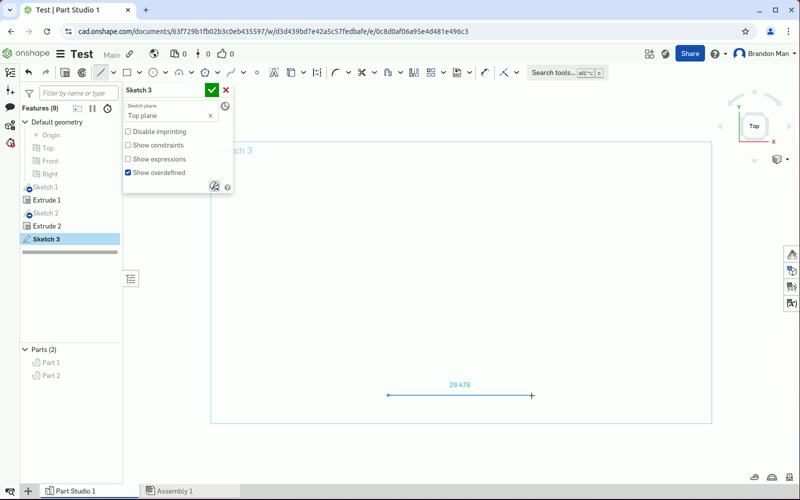
key_up(shift)
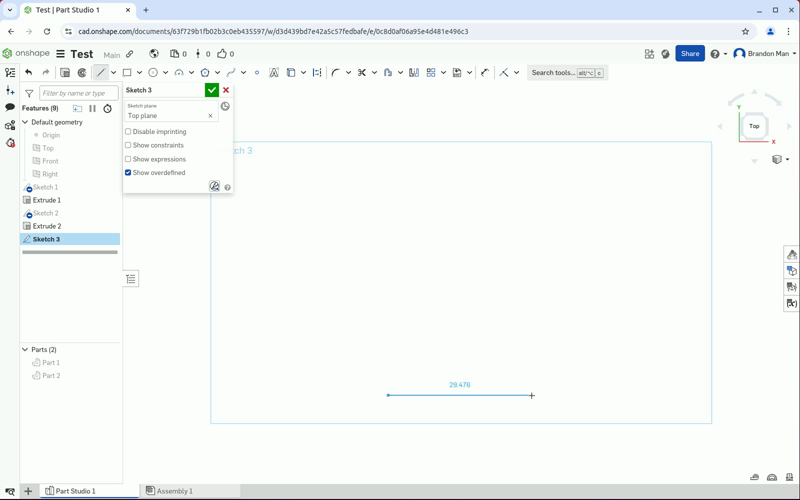
key_down(shift)
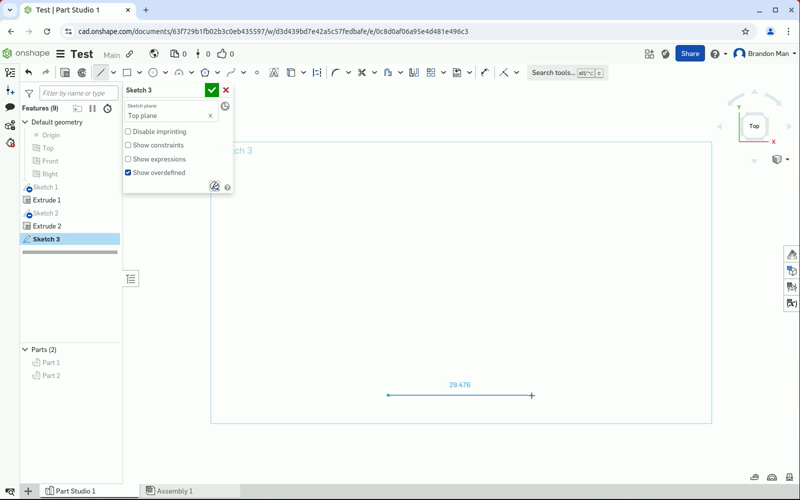
mouse_move(531, 171)
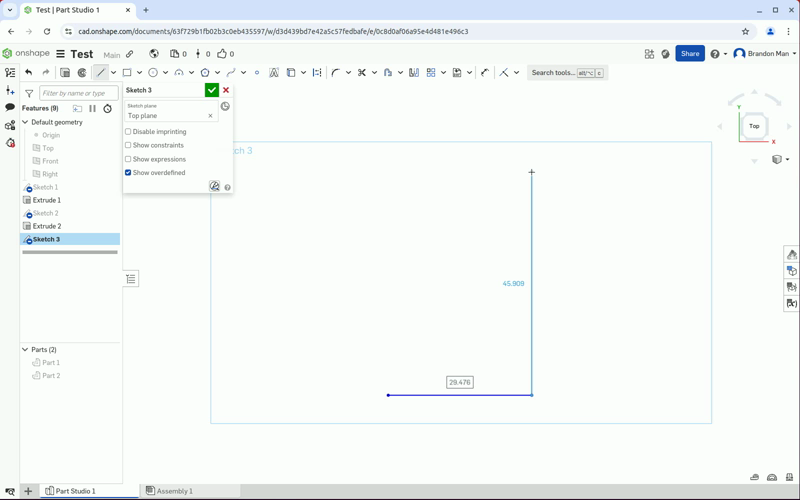
click(531, 171)
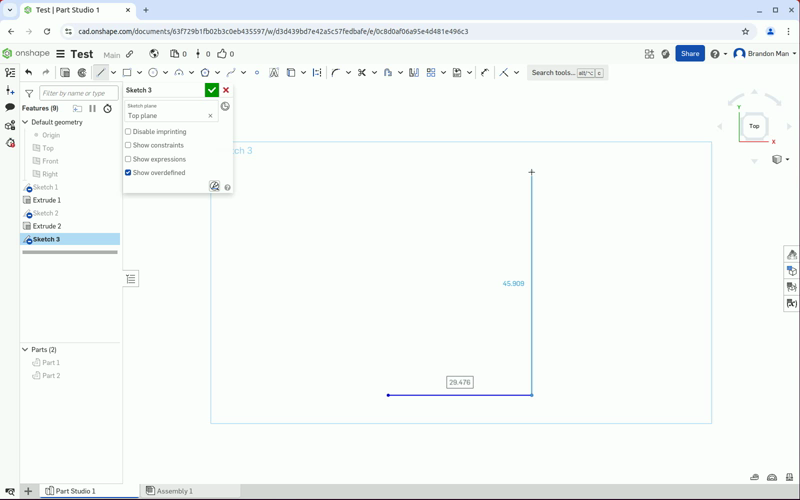
key_up(shift)
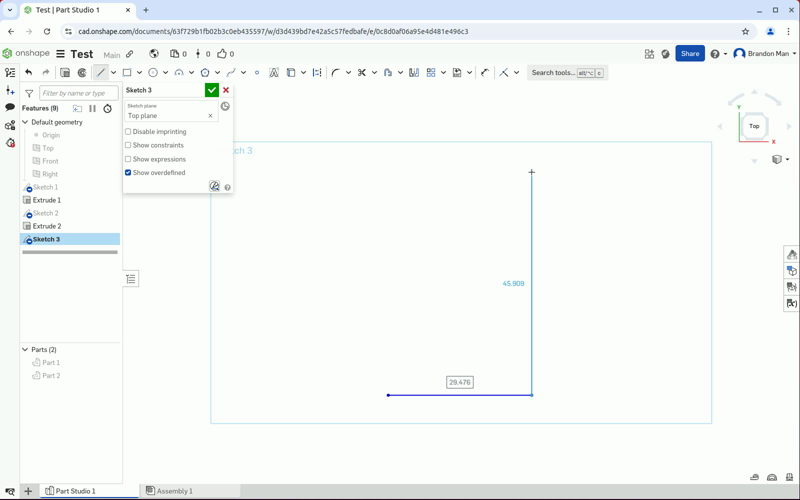
key_down(shift)
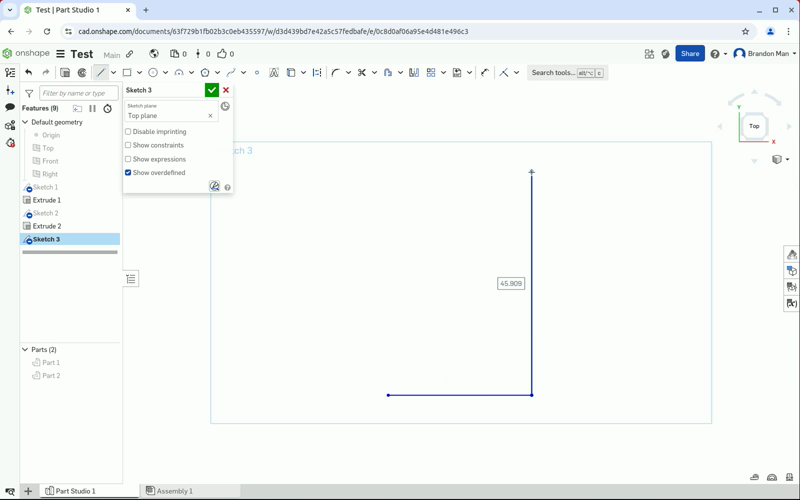
mouse_move(388, 171)
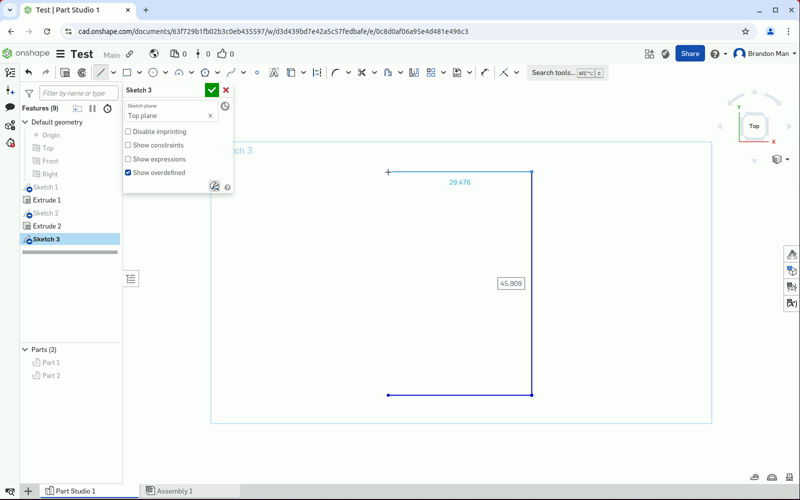
click(388, 171)
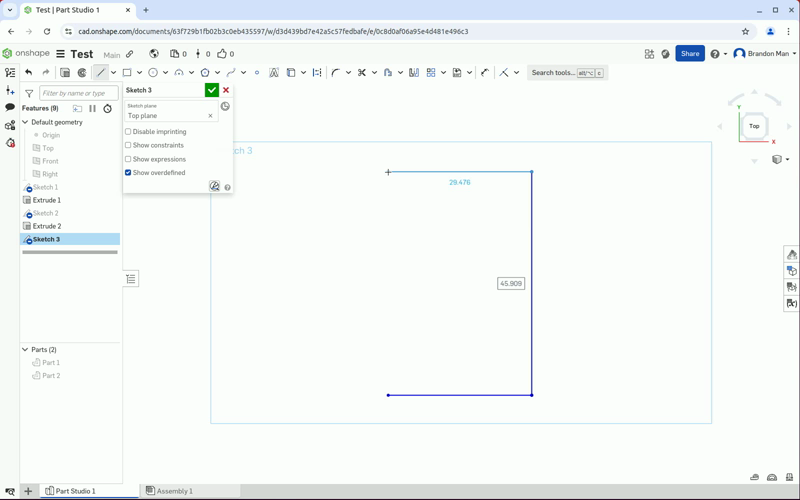
key_up(shift)
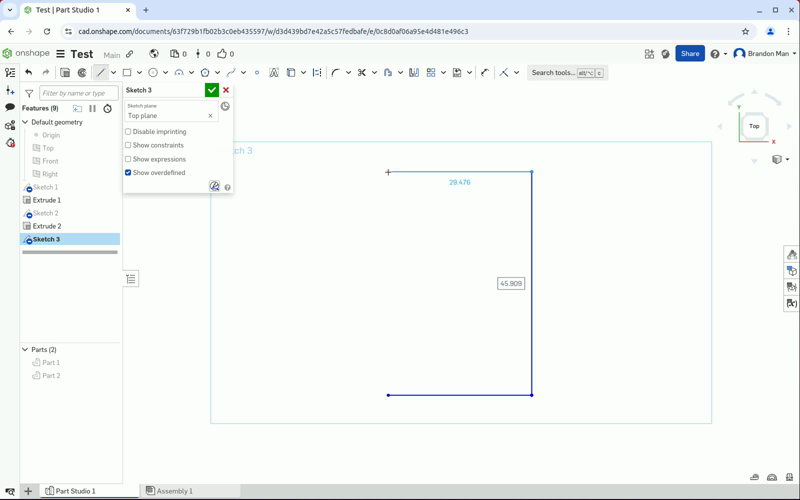
key_down(shift)
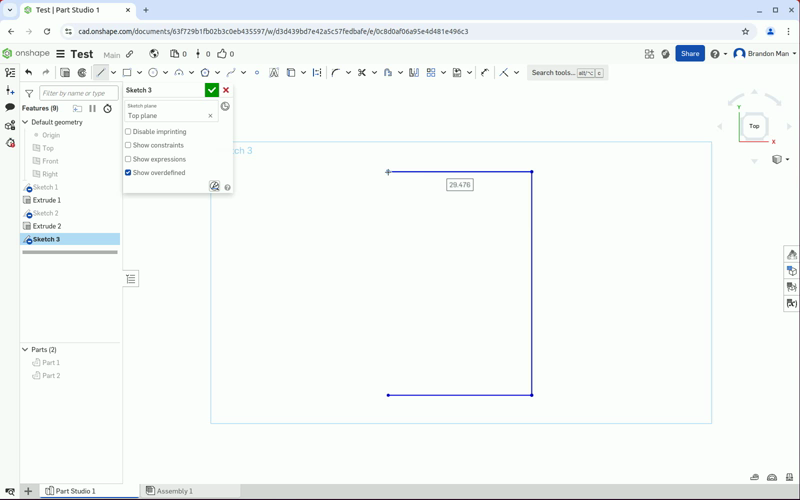
mouse_move(388, 395)
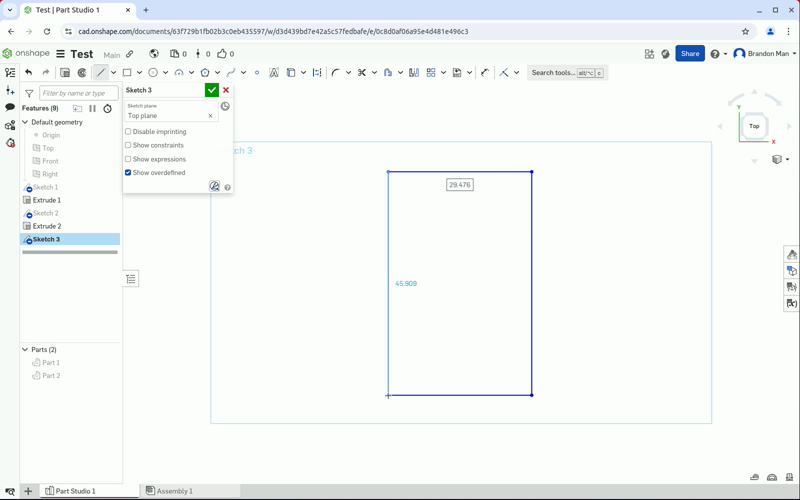
key_up(shift)
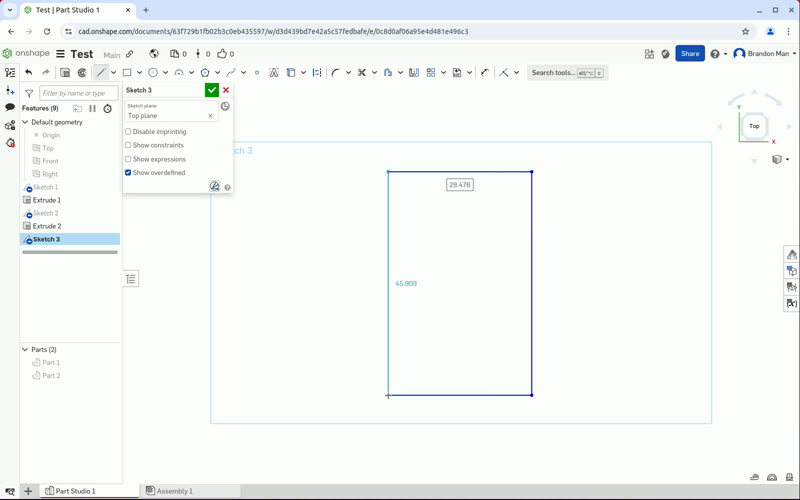
click(388, 395)
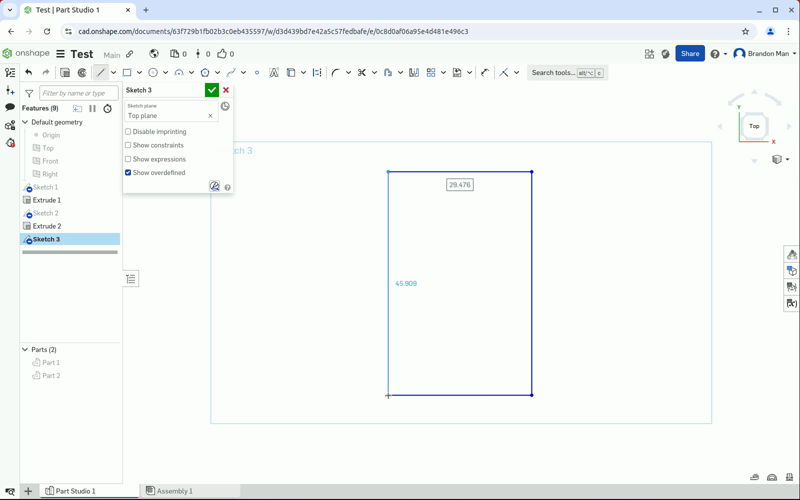
key(esc)
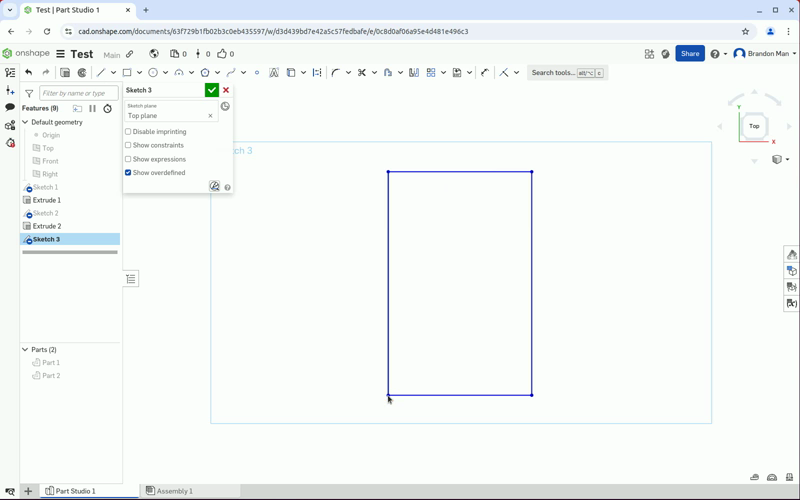
key(l)
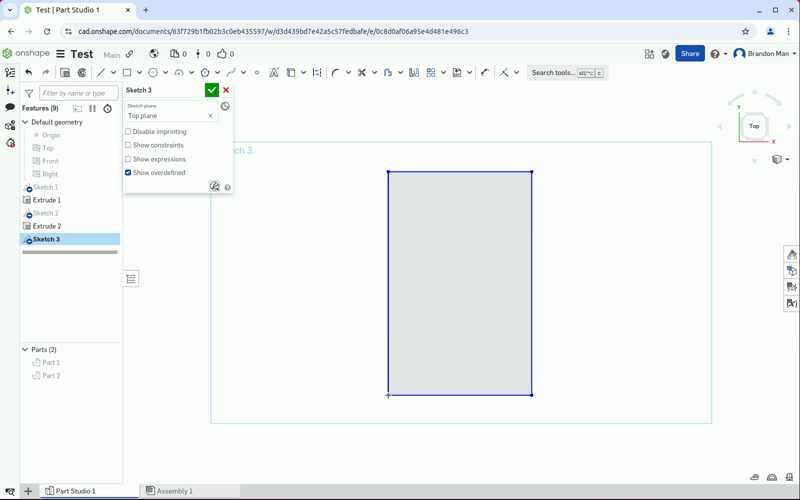
key_down(shift)
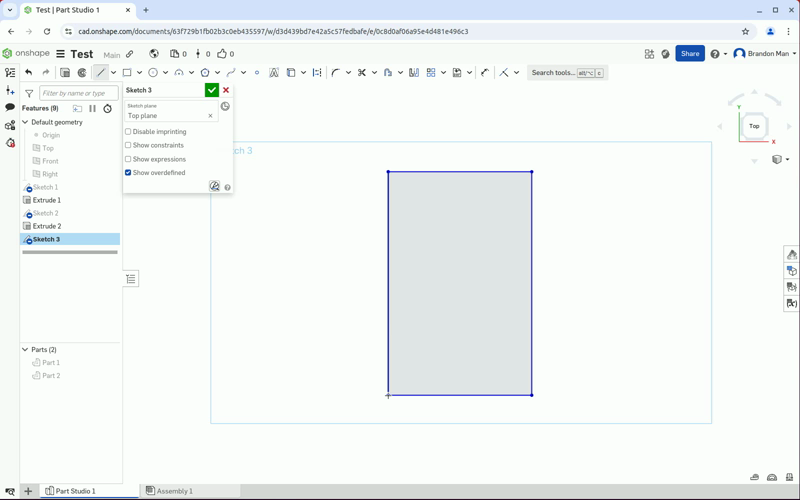
mouse_move(395, 388)
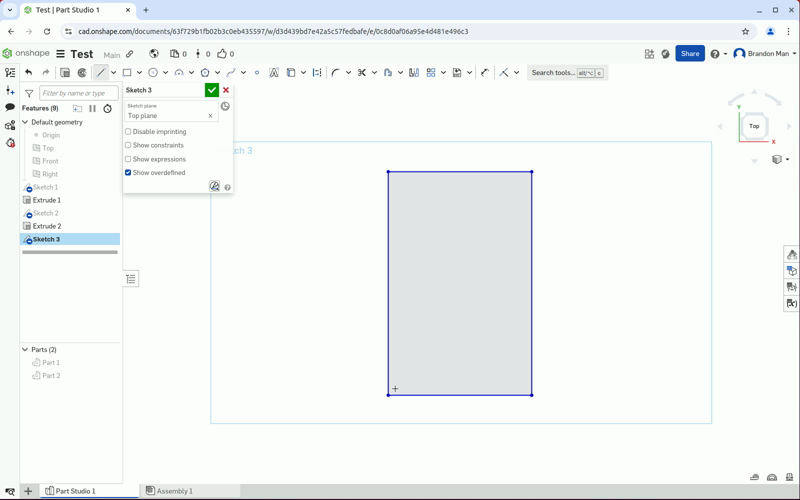
click(395, 388)
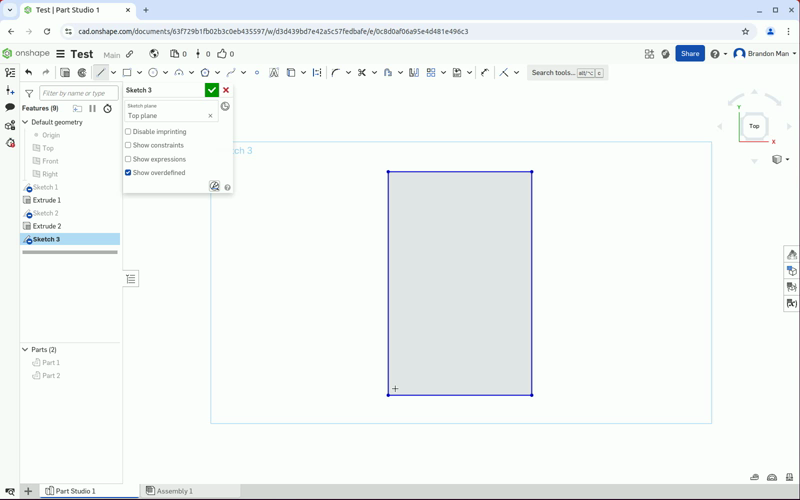
key_up(shift)
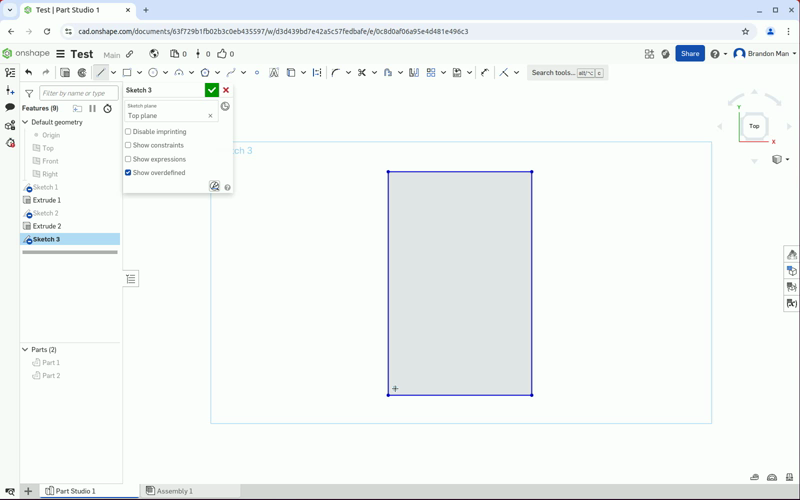
key_down(shift)
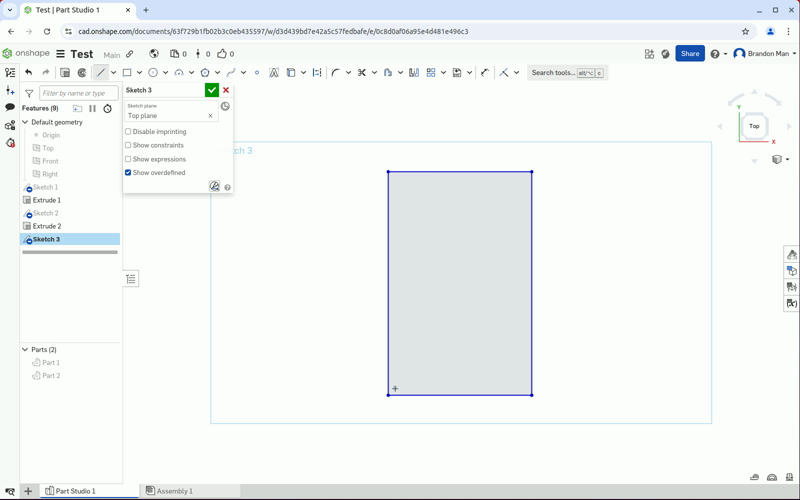
mouse_move(527, 388)
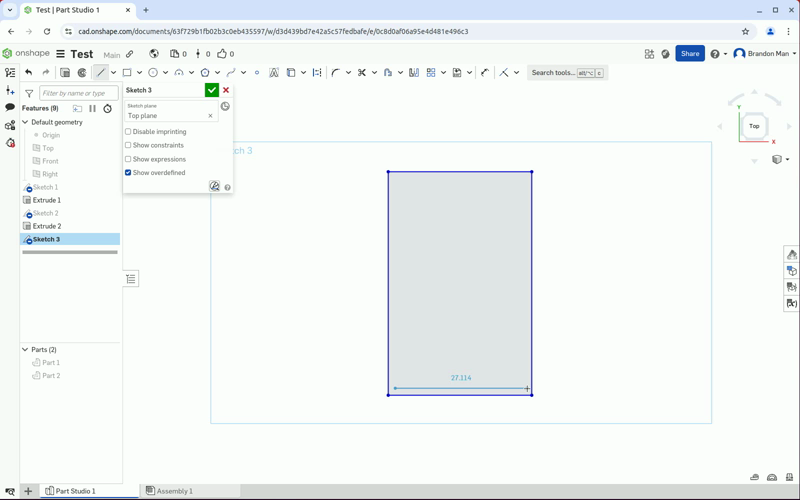
click(527, 388)
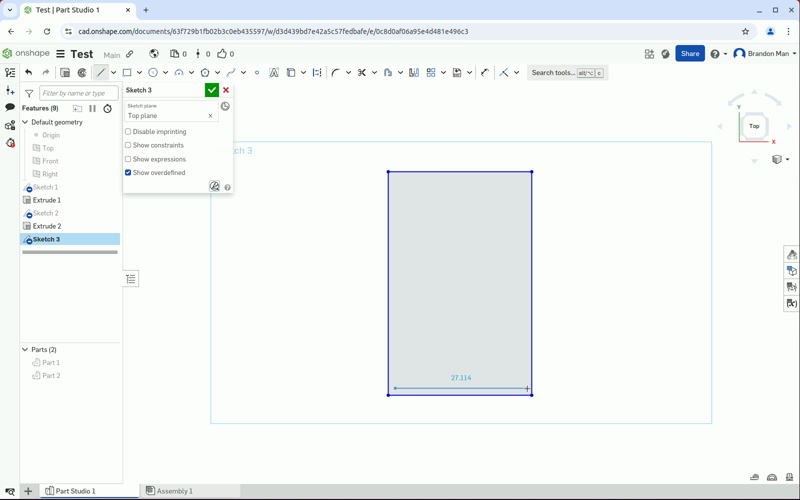
key_up(shift)
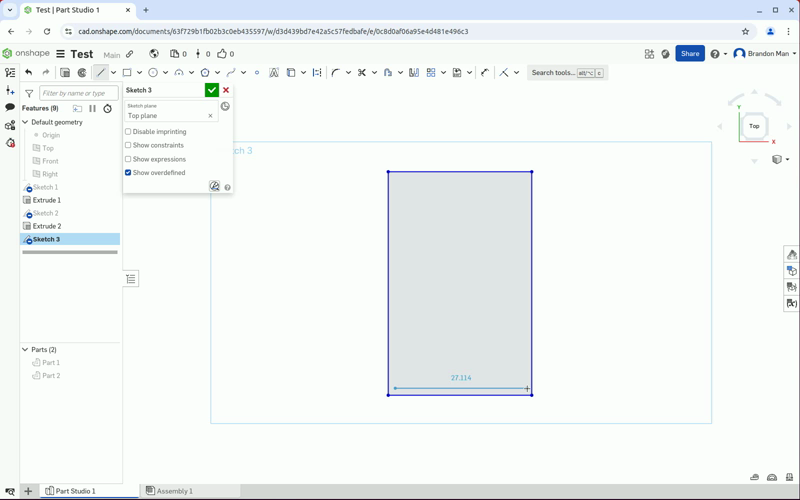
key_down(shift)
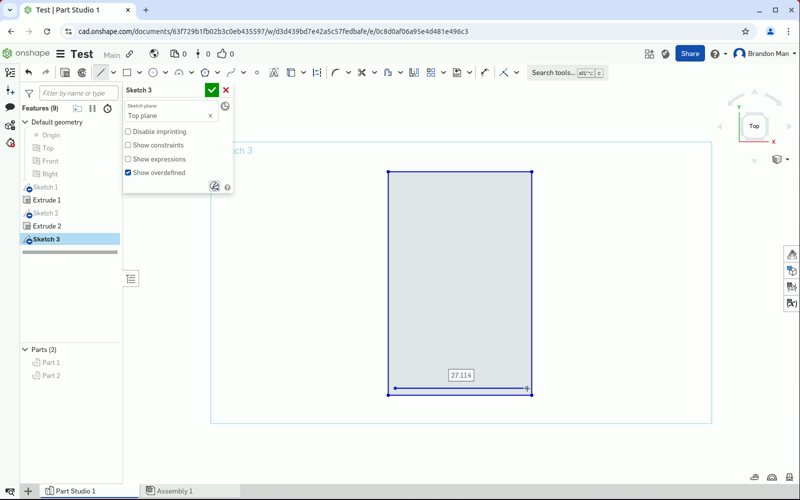
mouse_move(527, 178)
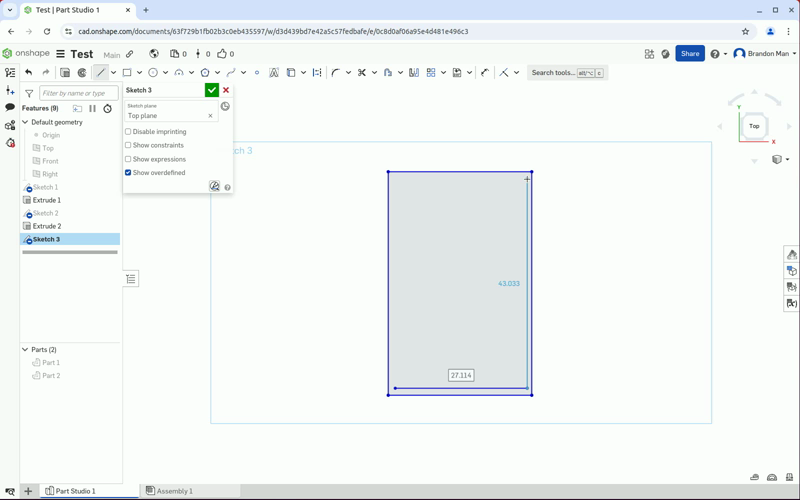
click(527, 178)
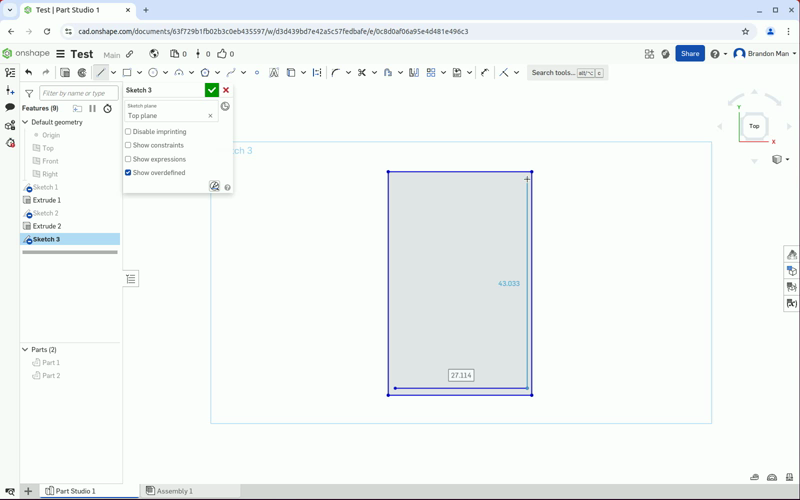
key_up(shift)
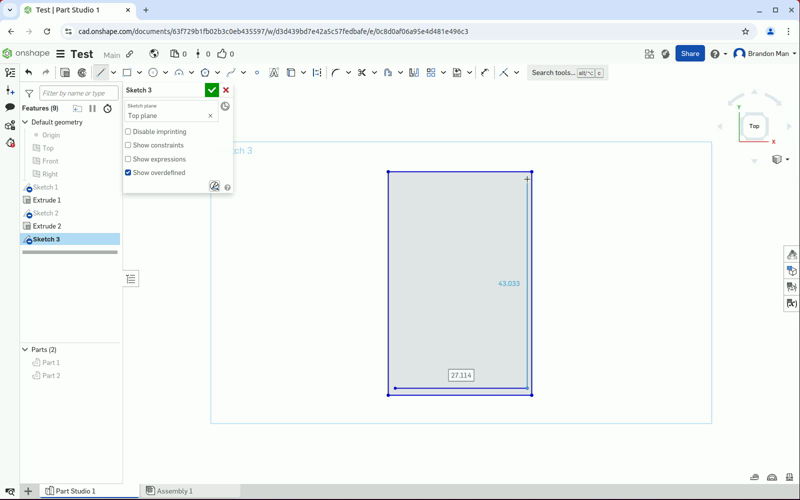
key_down(shift)
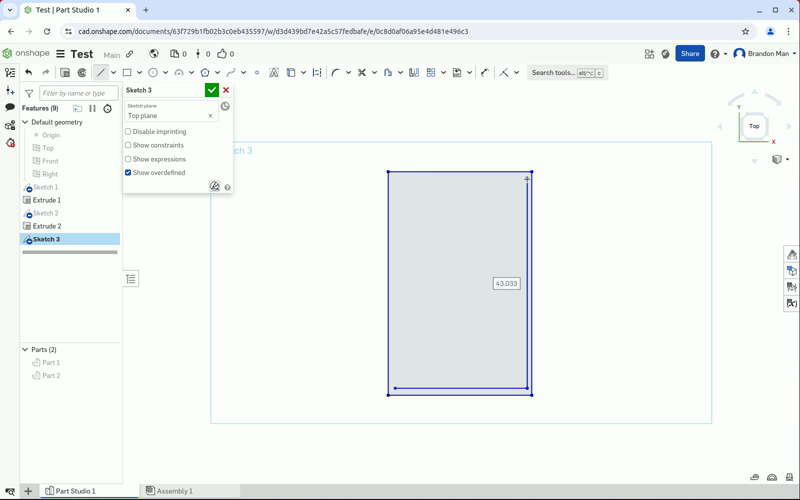
mouse_move(395, 178)
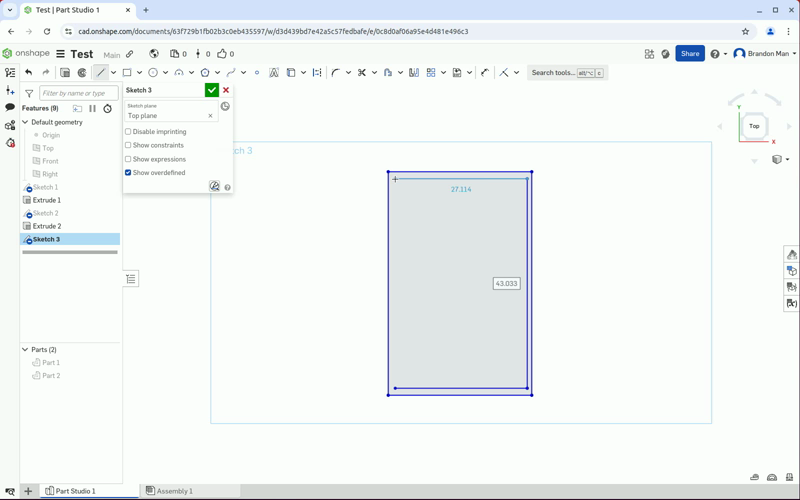
click(395, 178)
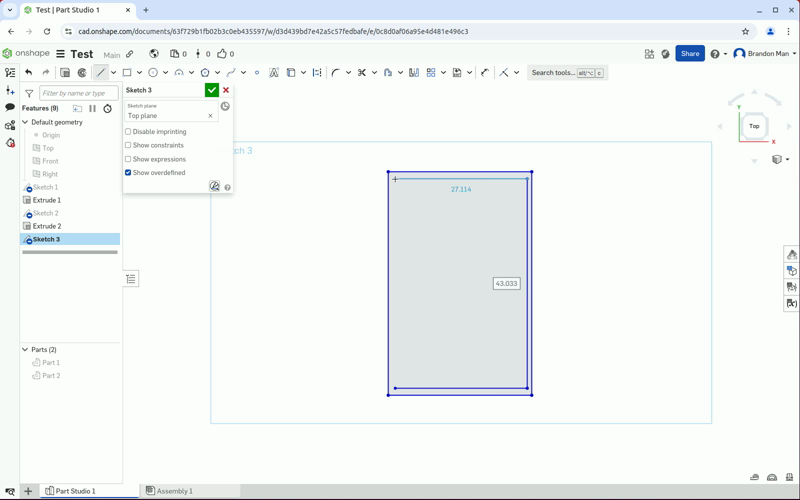
key_up(shift)
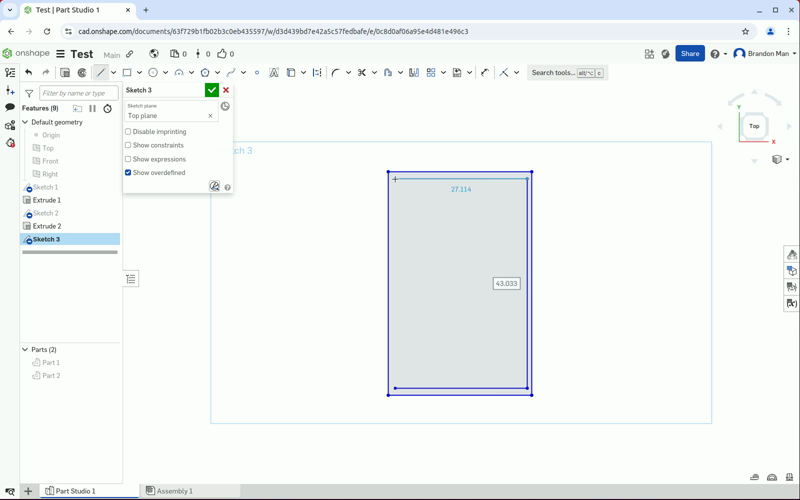
key_down(shift)
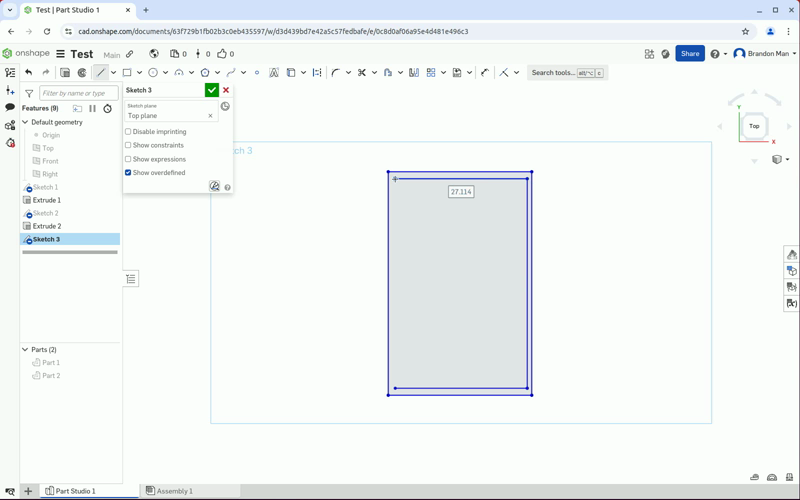
mouse_move(395, 388)
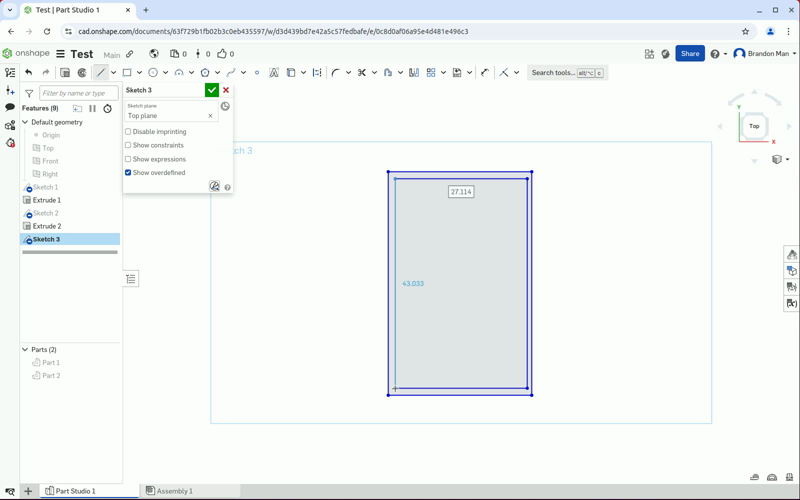
key_up(shift)
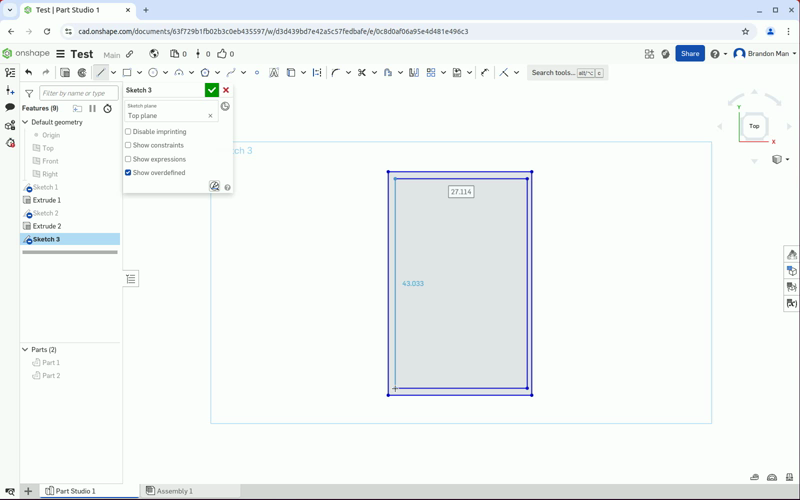
click(395, 388)
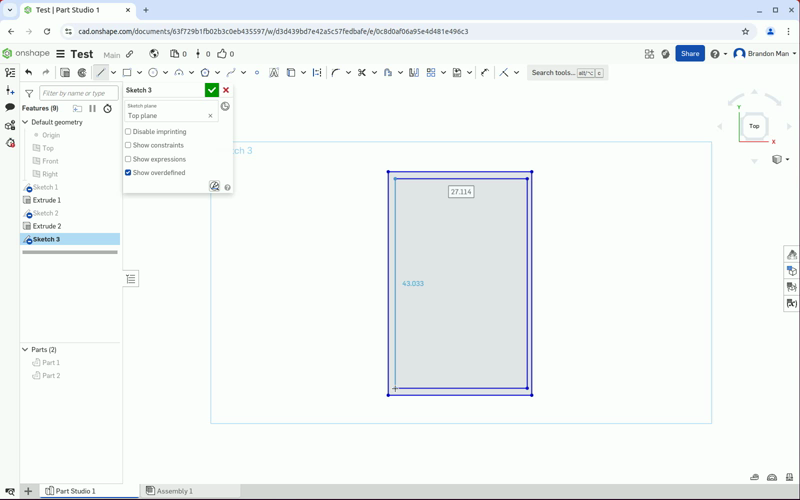
key(esc)
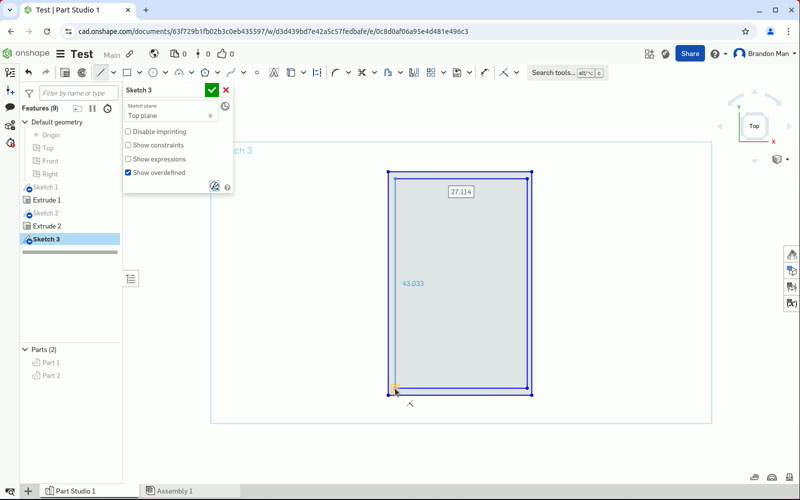
mouse_move(461, 392)
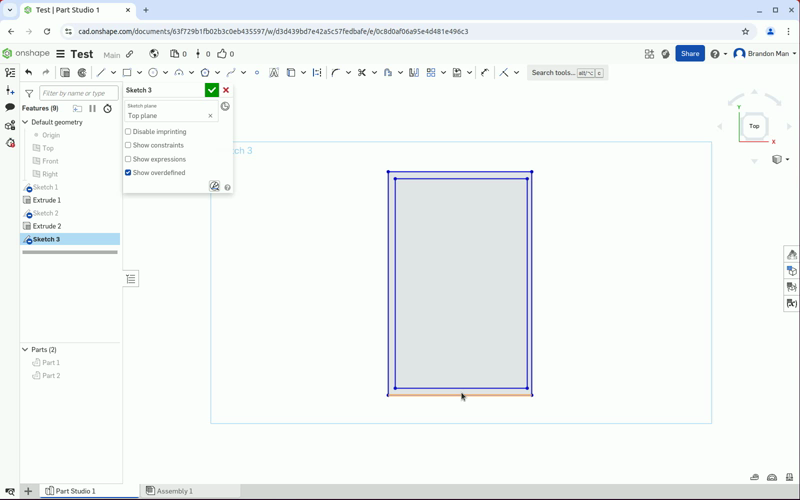
click(461, 392)
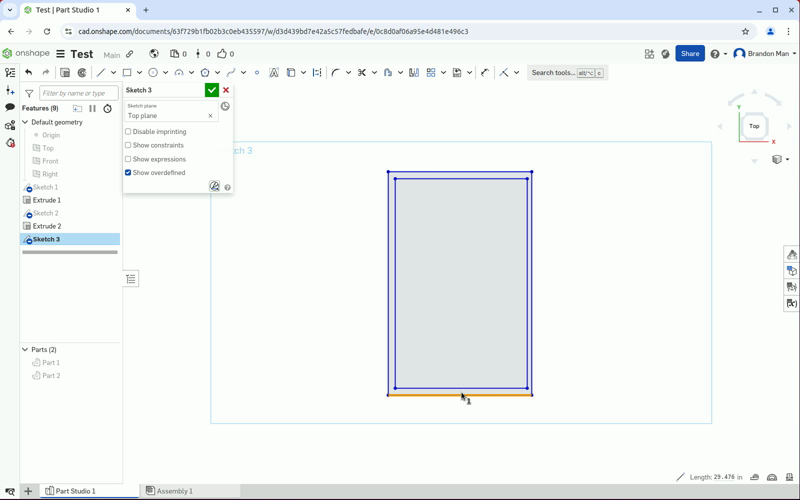
mouse_move(73, 352)
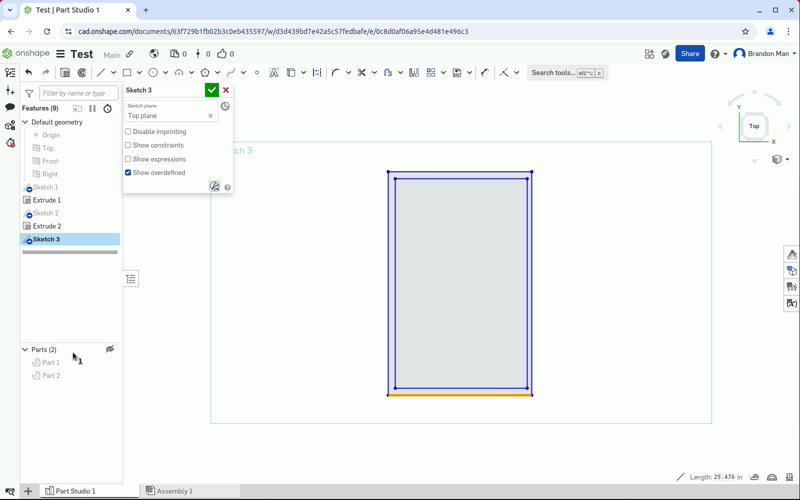
key(shift+y)
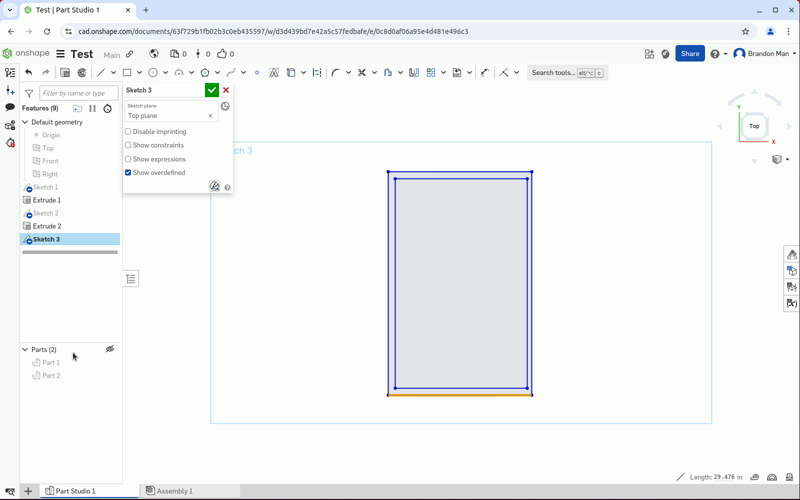
key(shift+e)
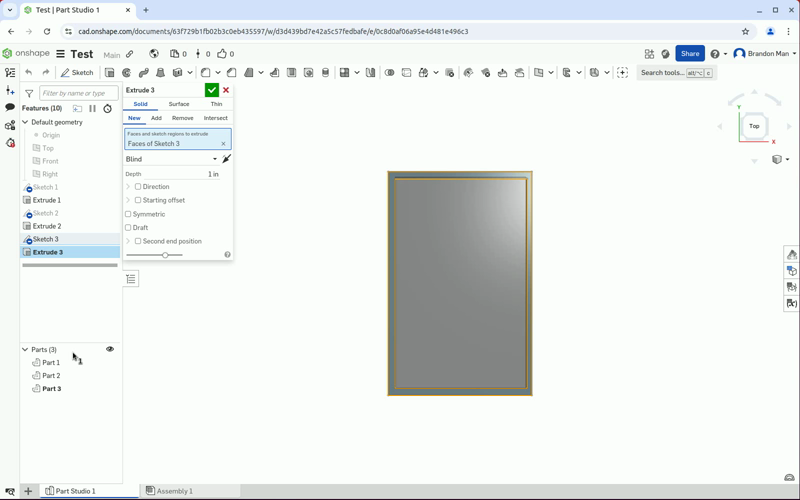
mouse_move(143, 106)
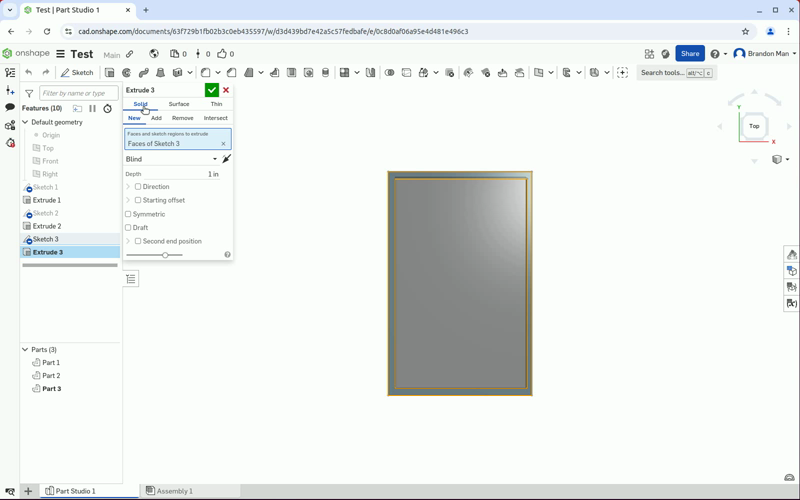
click(143, 106)
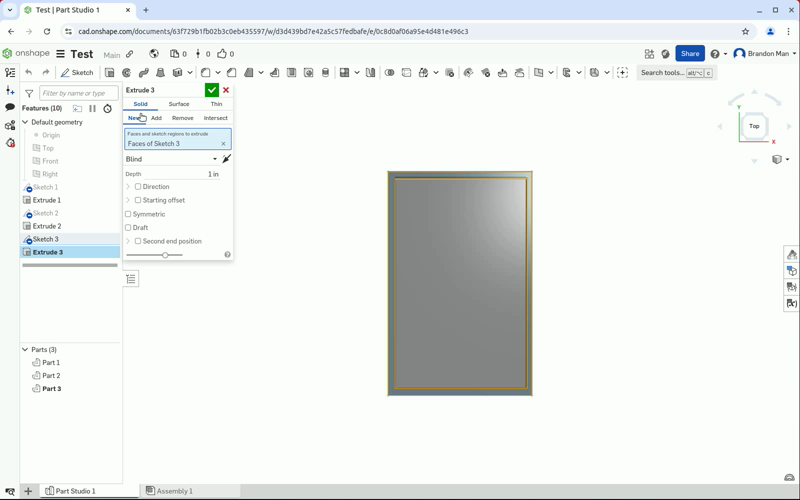
mouse_move(137, 120)
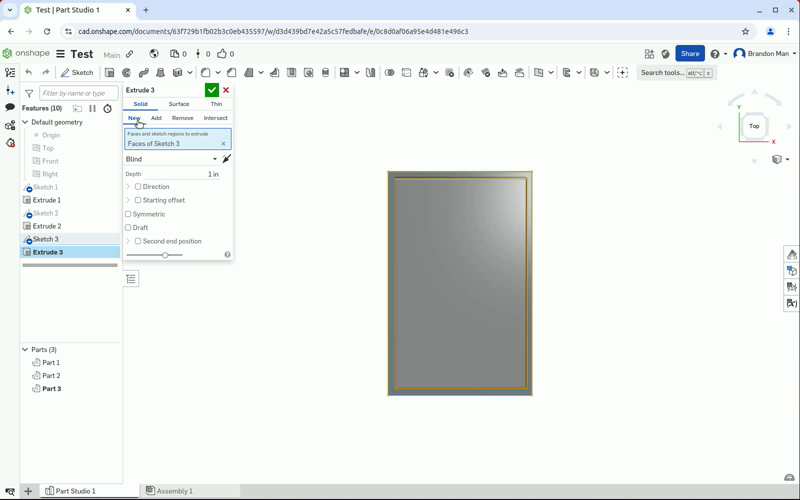
click(137, 120)
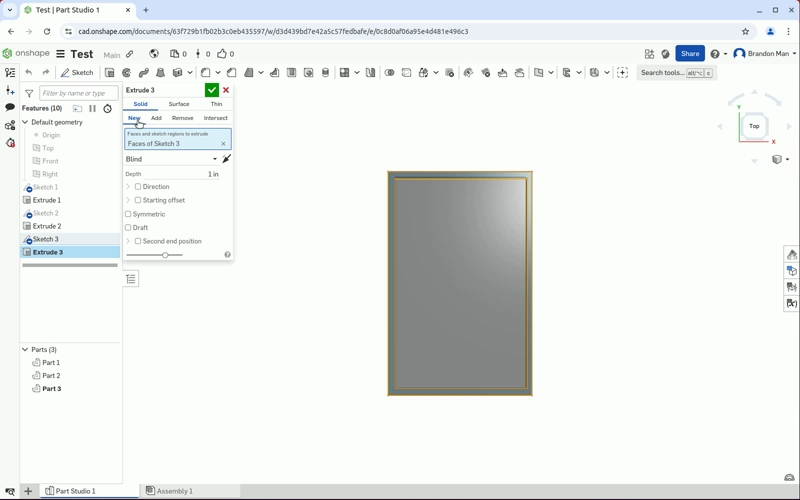
key(tab, 4)
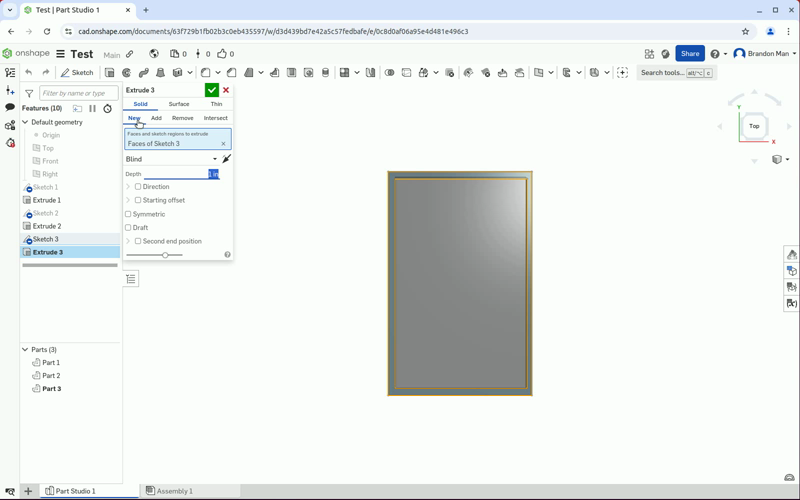
text(10.832)
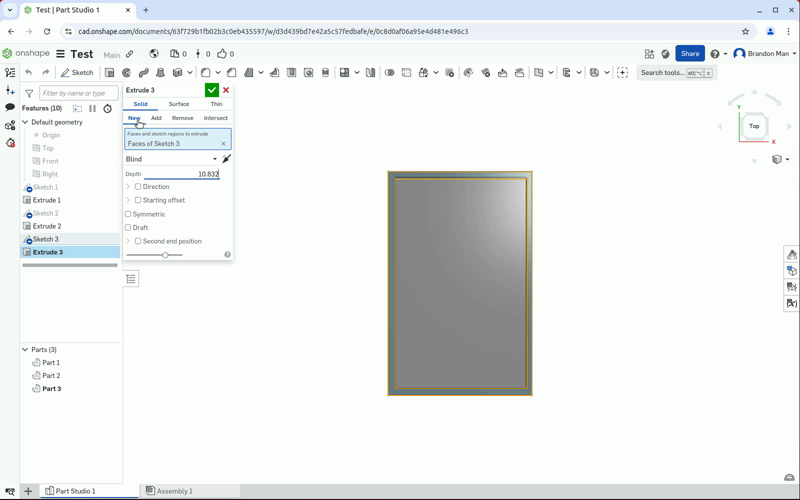
key(enter)
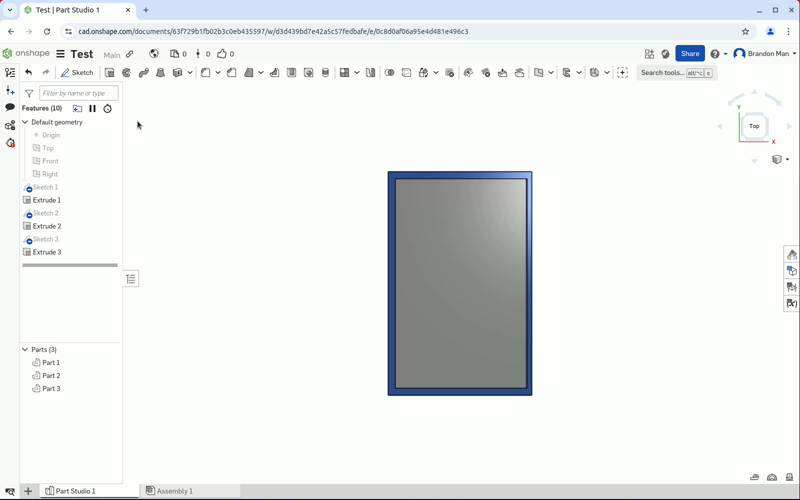
key(shift+h)
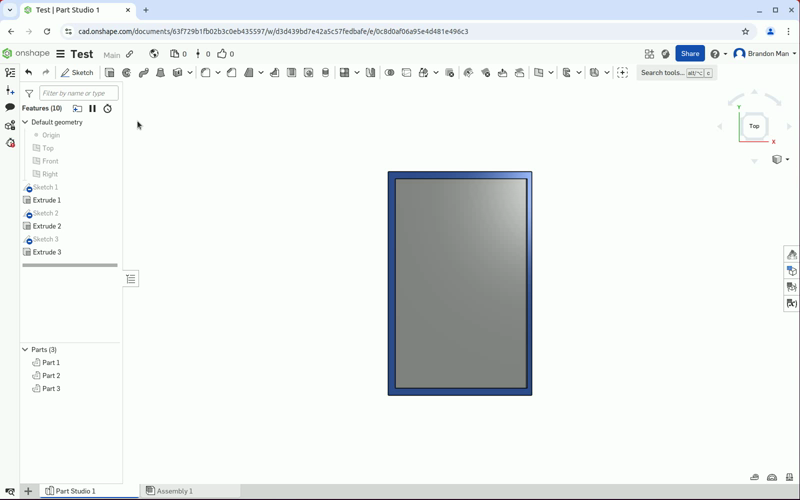
key(shift+h)
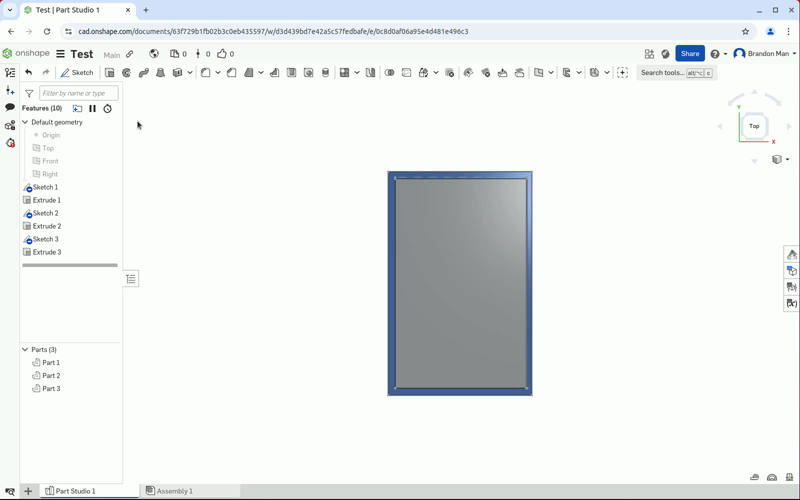
key(shift+7)
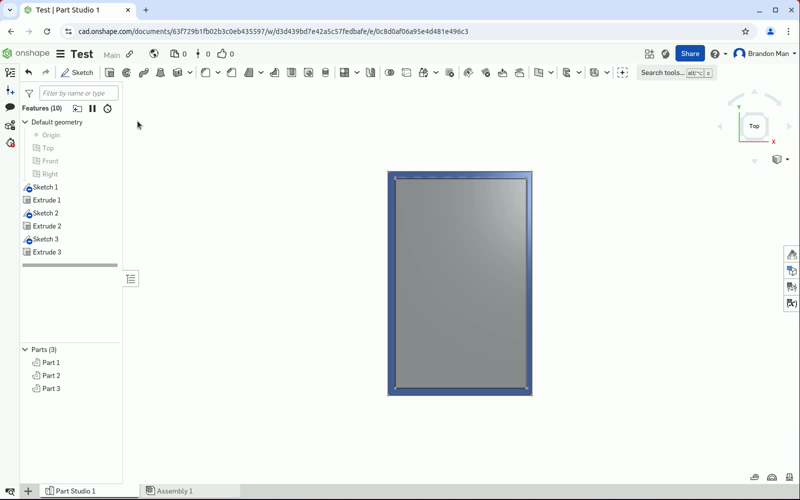
key(up, 3)
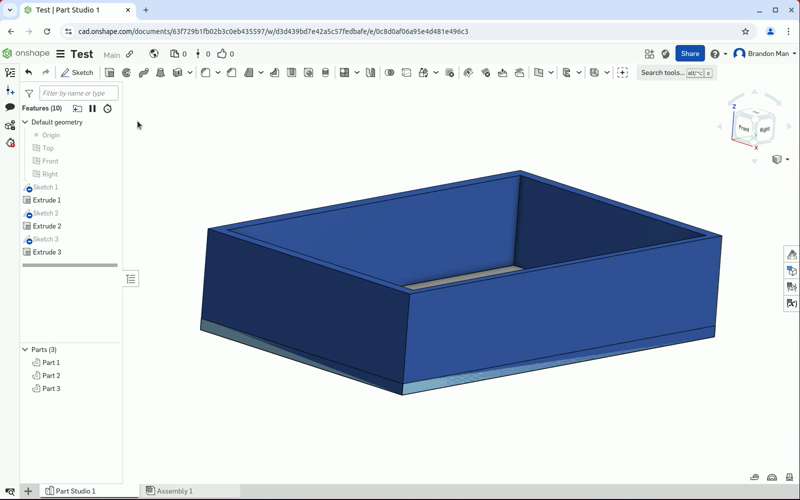
key(left, 3)
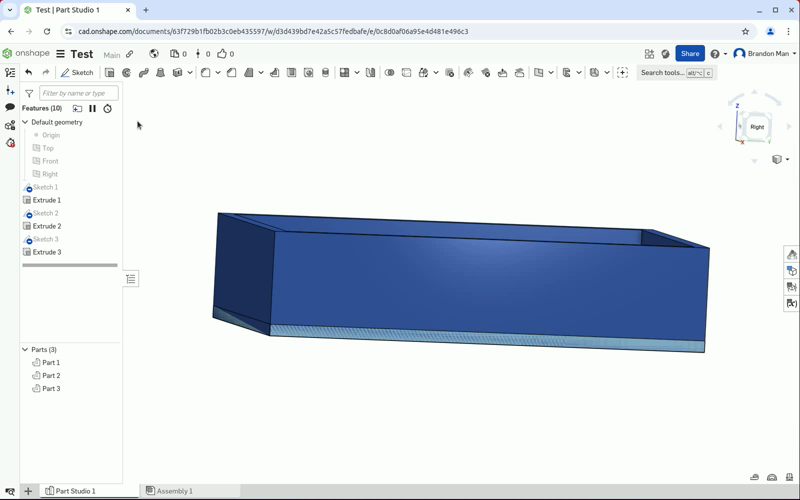
key(right, 3)
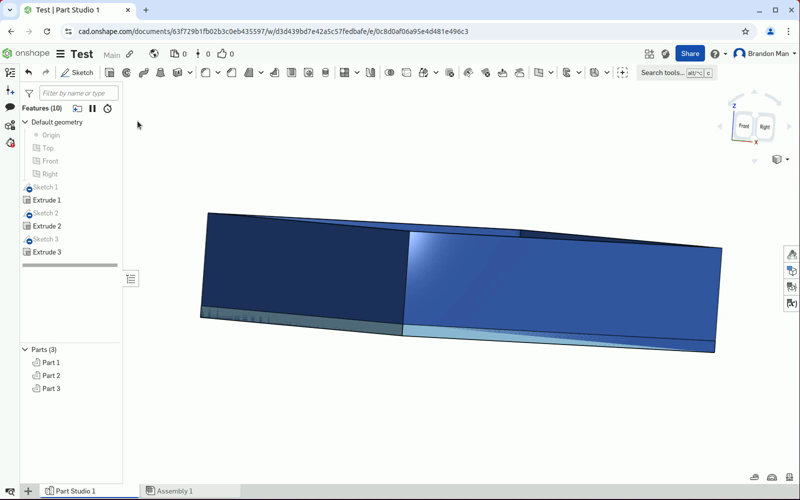
key(down, 3)
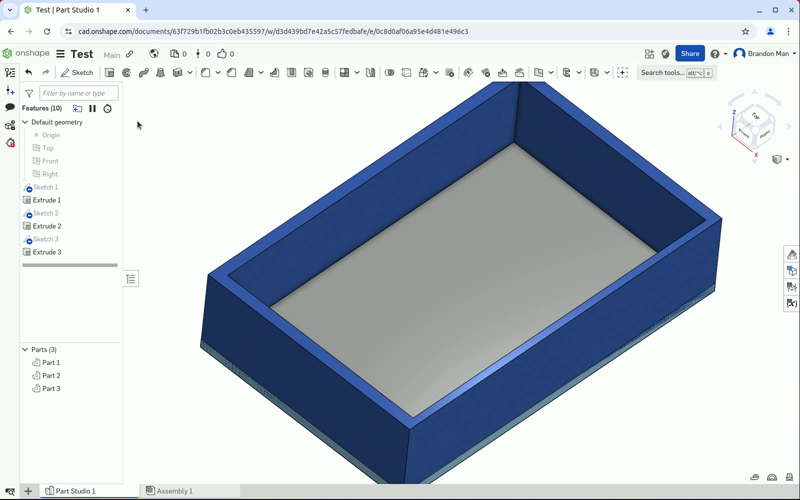
mouse_move(73, 189)
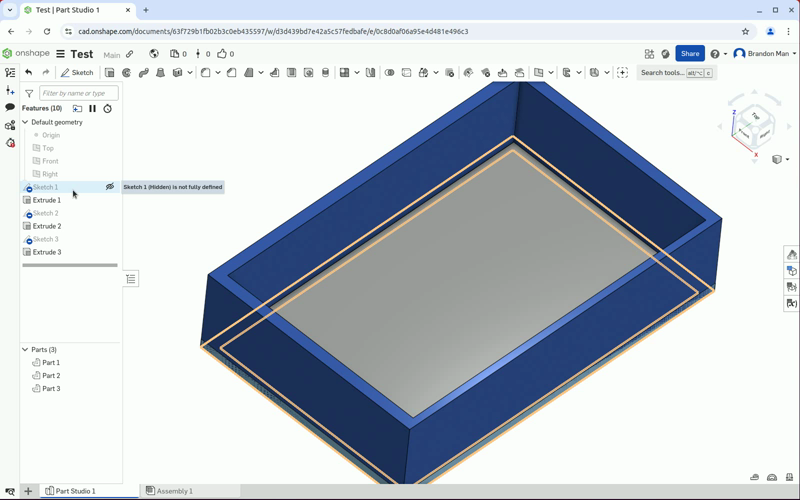
click(73, 189)